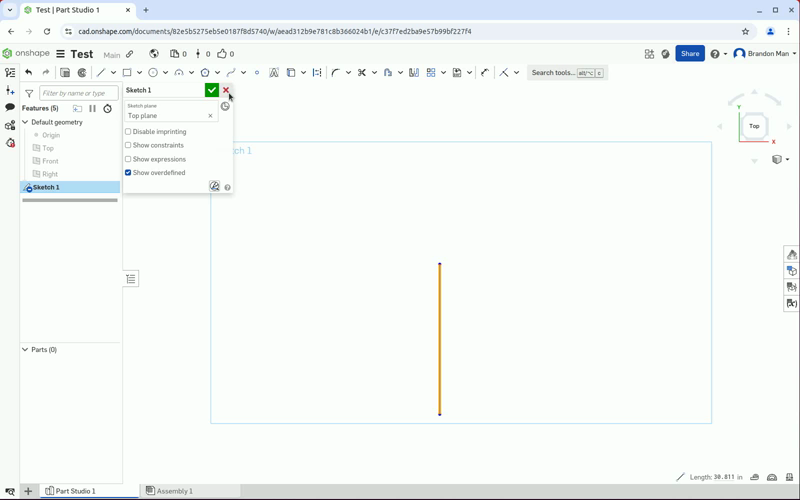
key(shift+h)
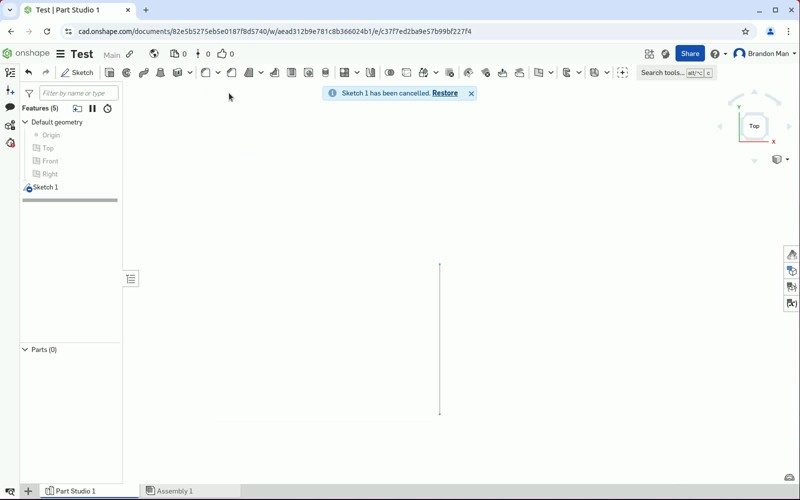
key(shift+s)
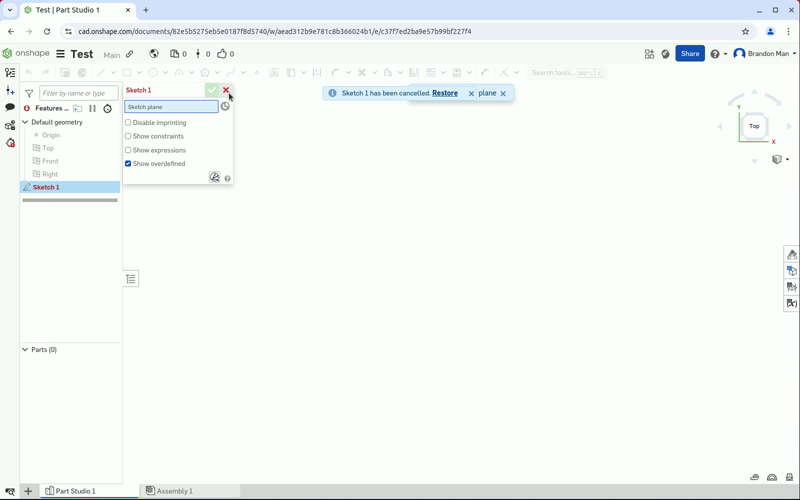
mouse_move(73, 150)
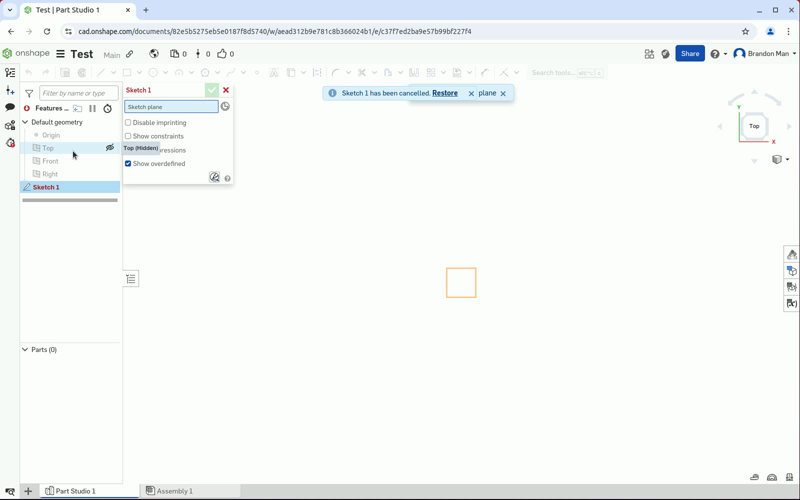
click(73, 150)
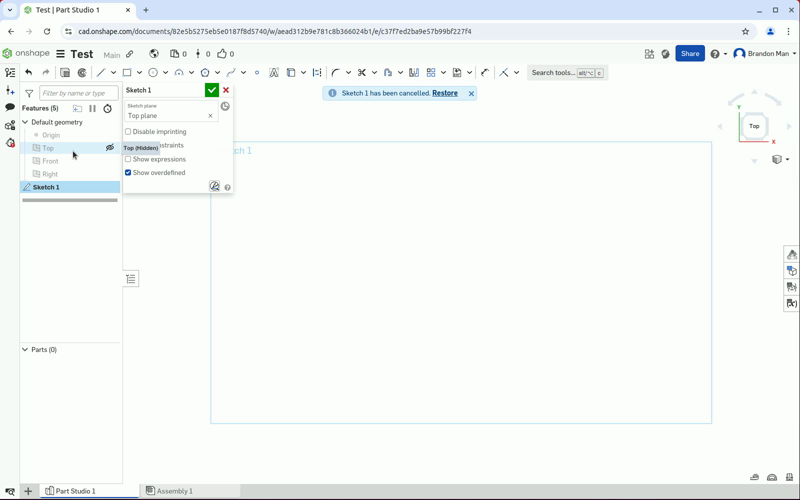
mouse_move(73, 352)
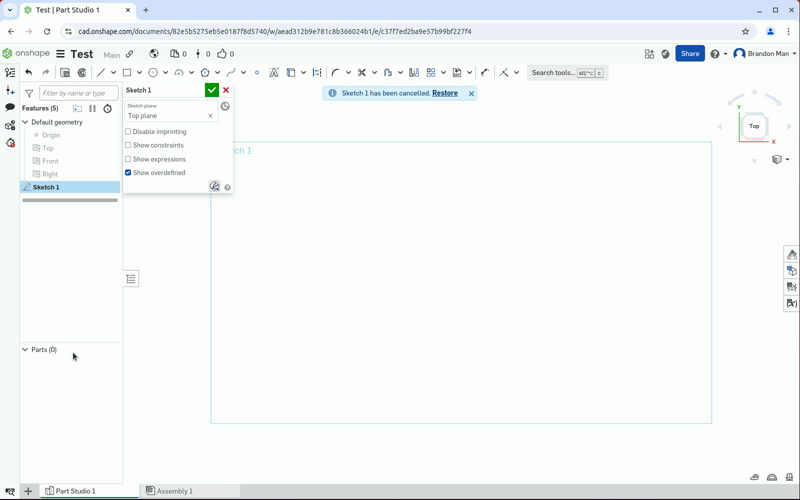
key(y)
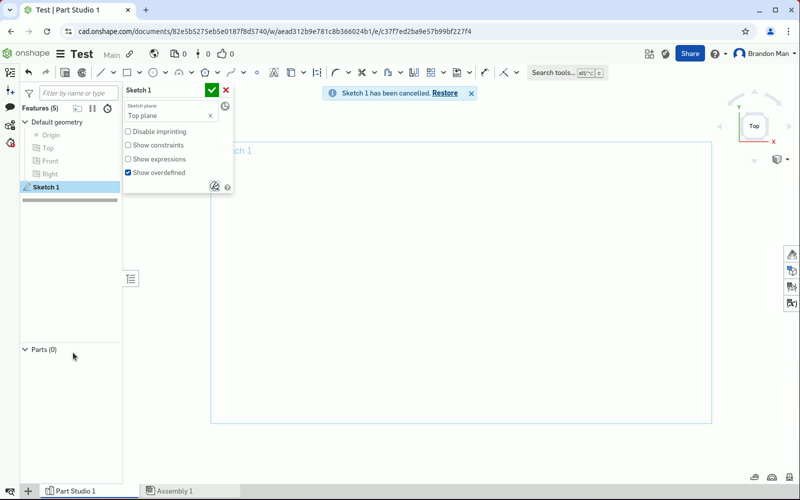
key(l)
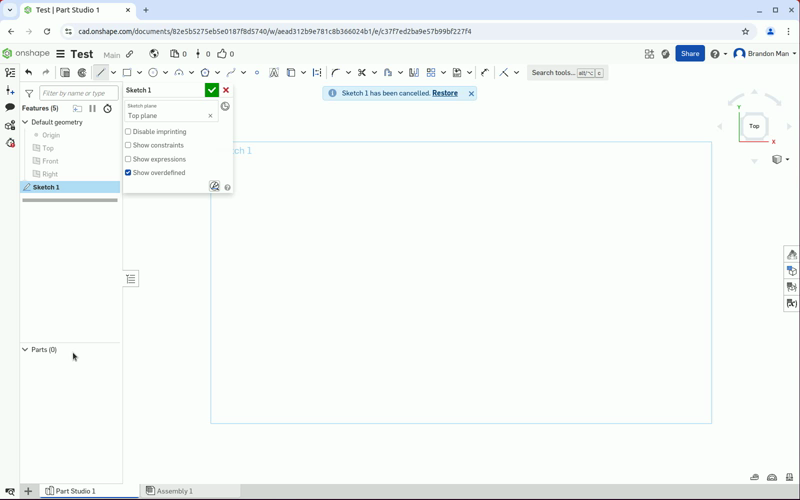
key_down(shift)
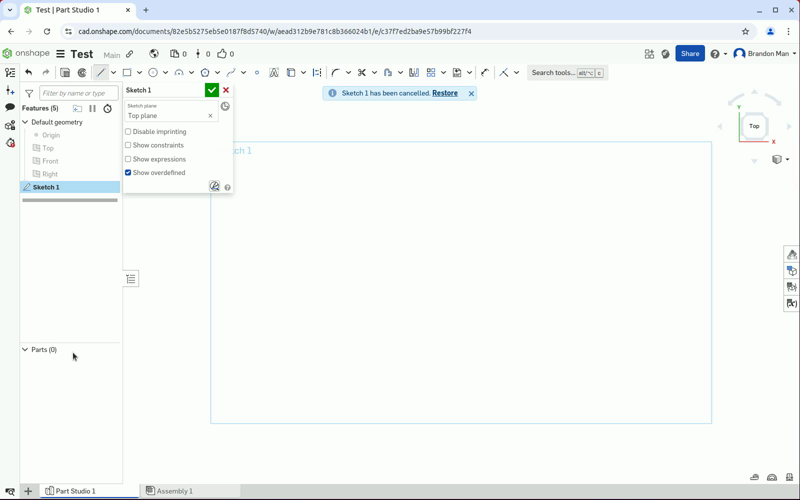
mouse_move(348, 333)
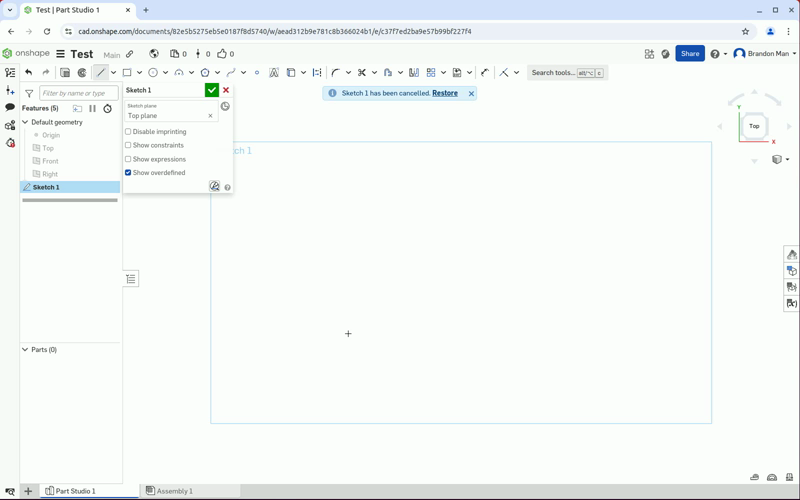
click(348, 333)
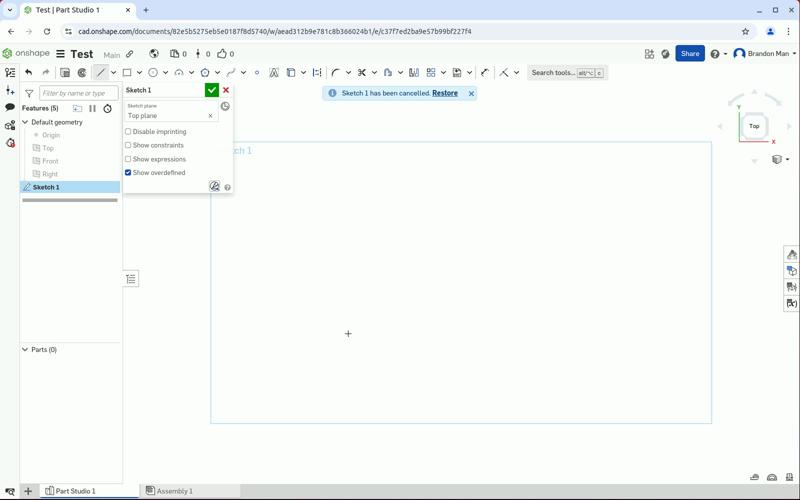
key_up(shift)
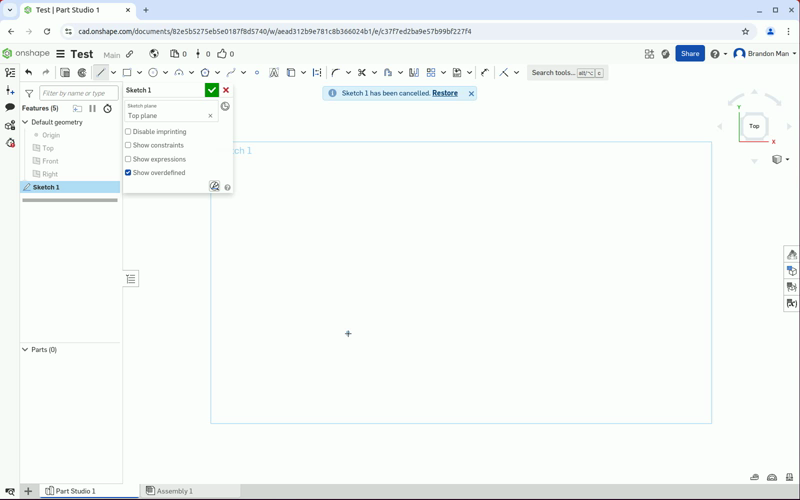
key_down(shift)
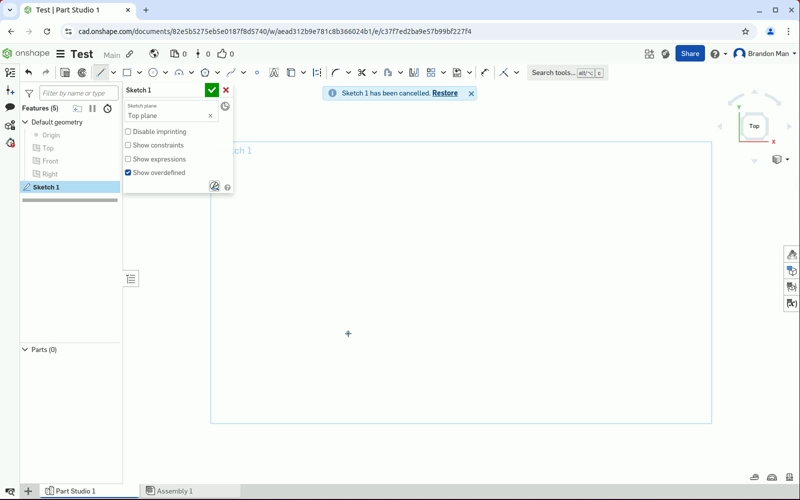
mouse_move(572, 333)
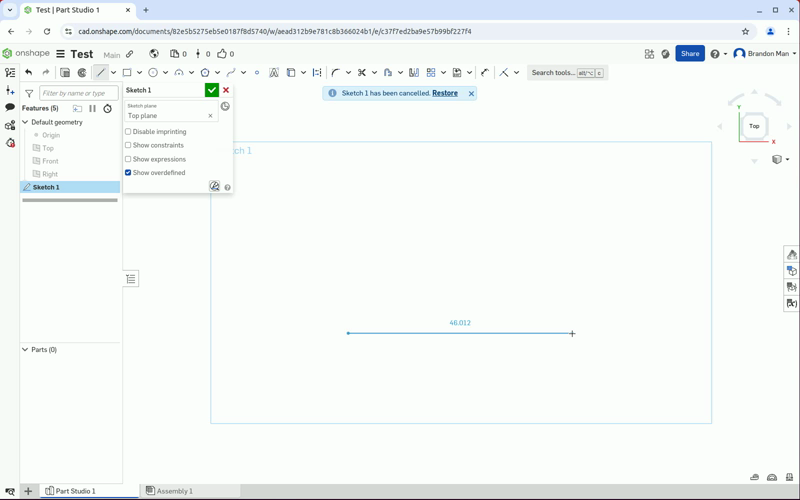
click(572, 333)
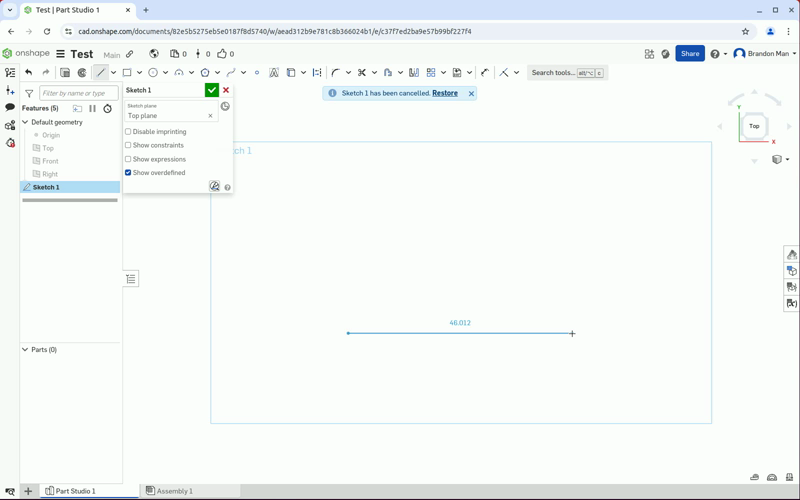
key_up(shift)
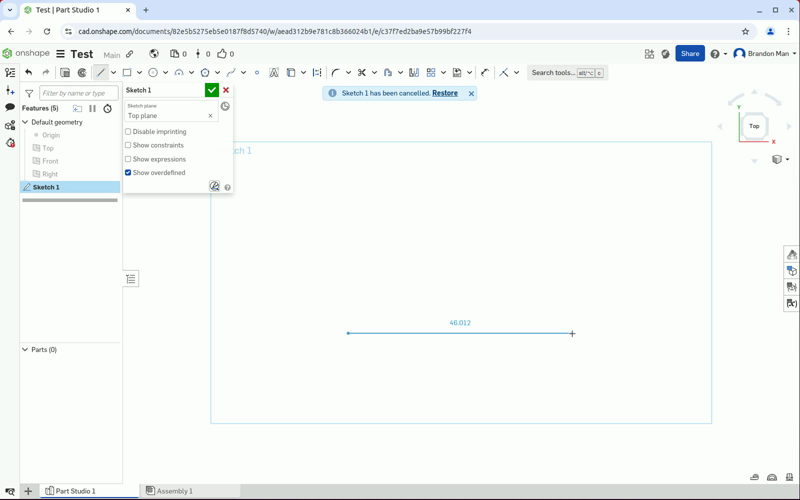
key_down(shift)
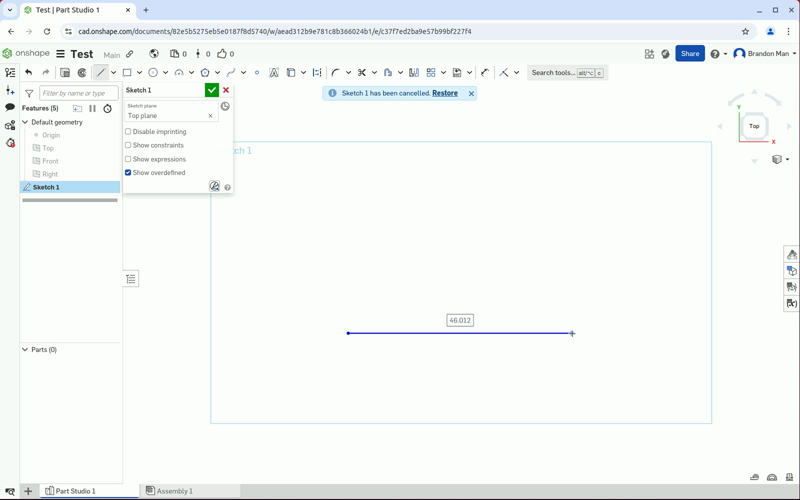
mouse_move(572, 234)
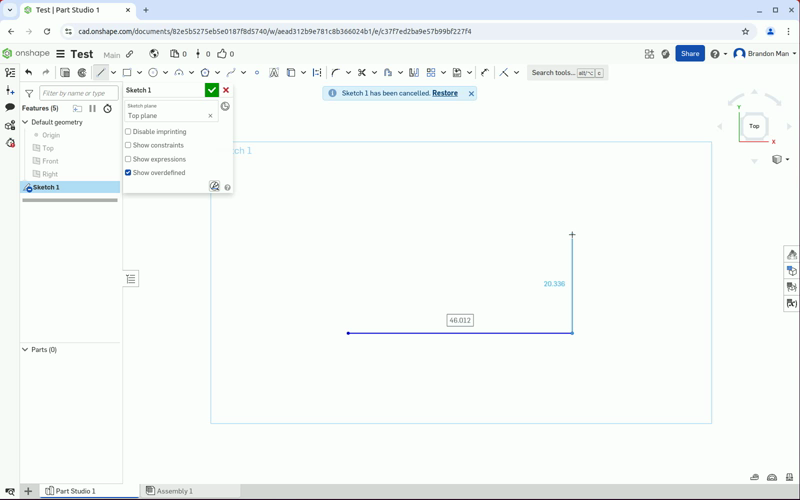
click(572, 234)
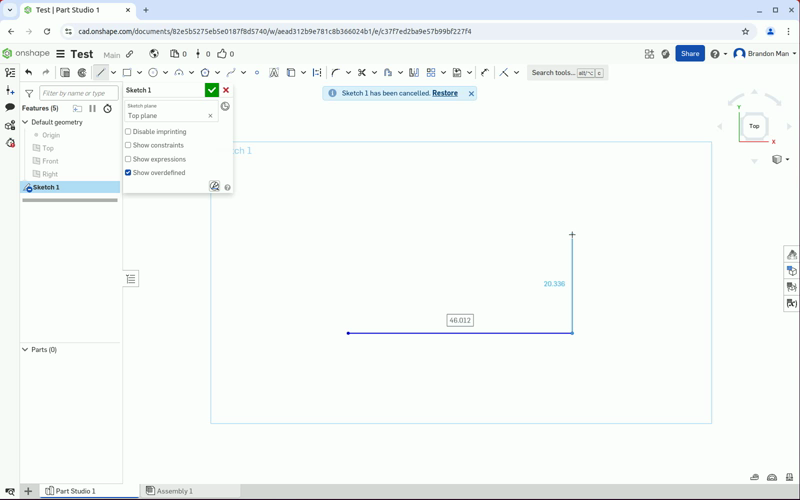
key_up(shift)
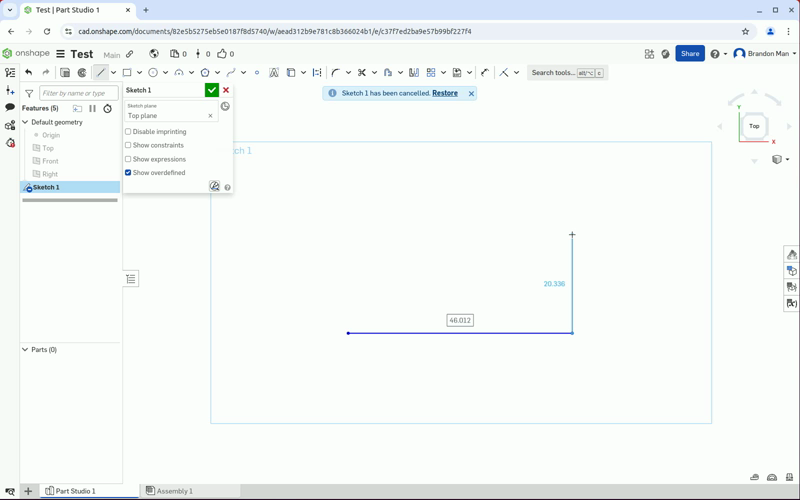
key_down(shift)
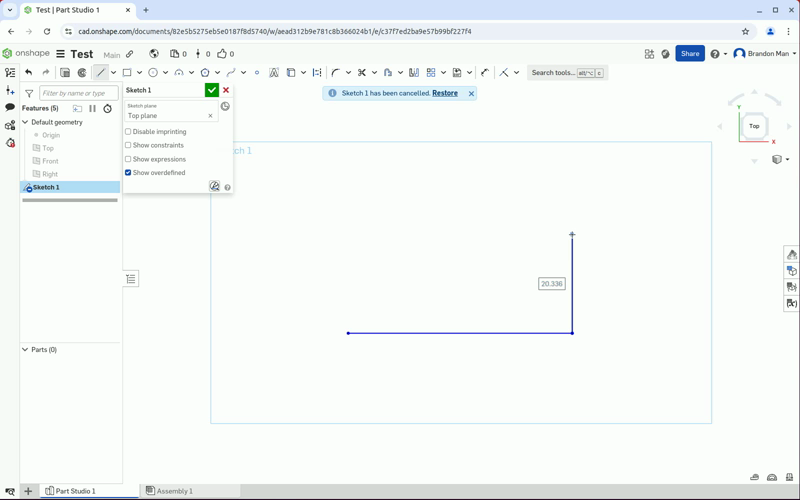
mouse_move(348, 234)
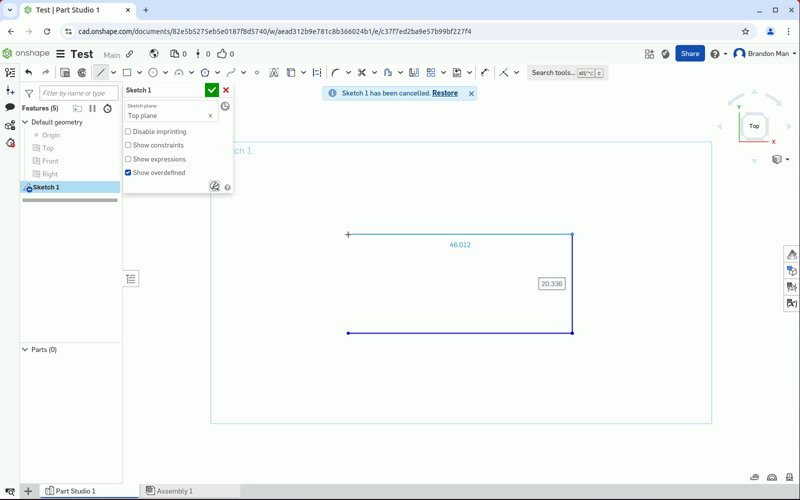
click(348, 234)
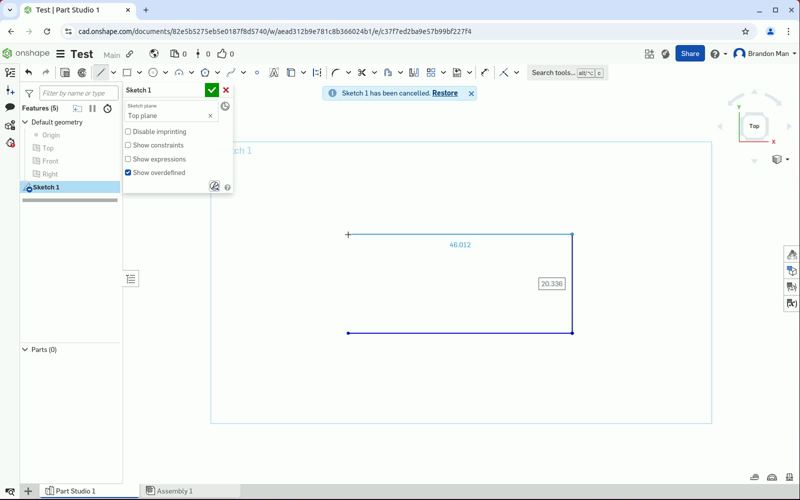
key_up(shift)
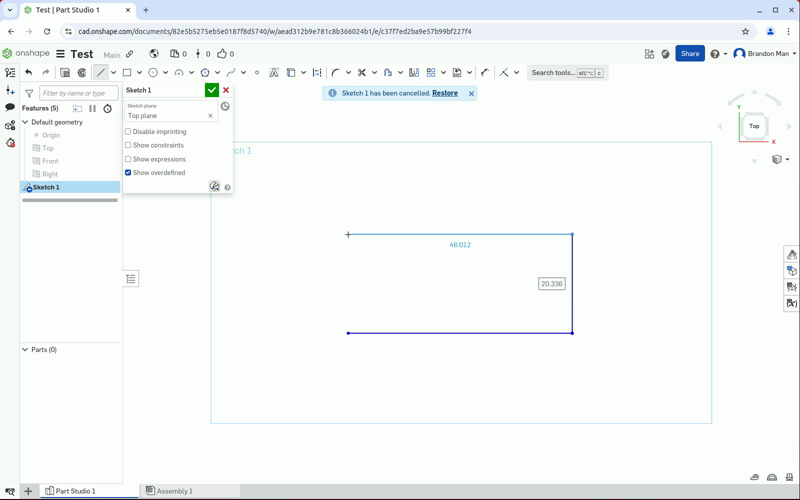
key_down(shift)
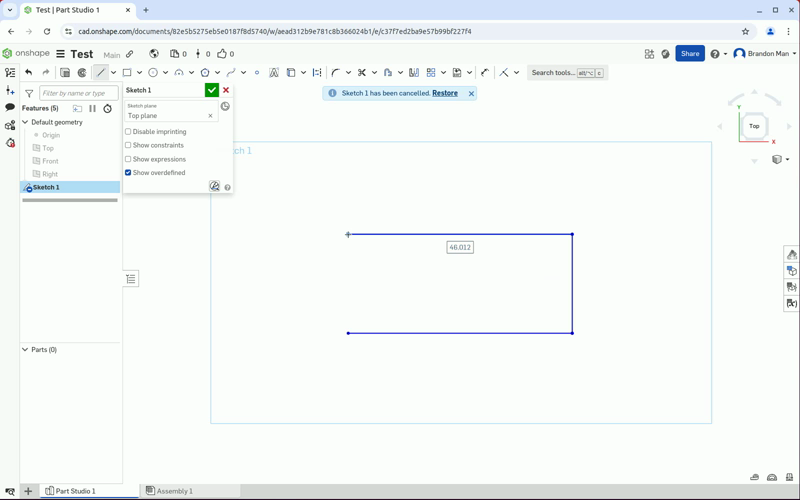
mouse_move(348, 333)
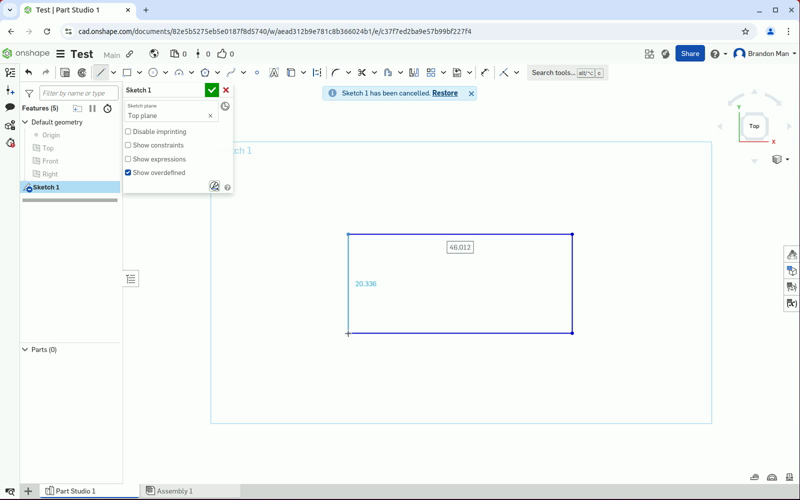
key_up(shift)
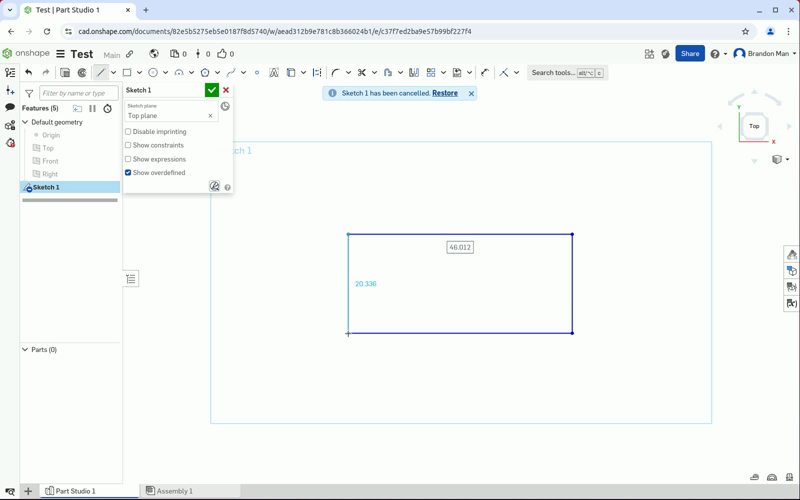
click(348, 333)
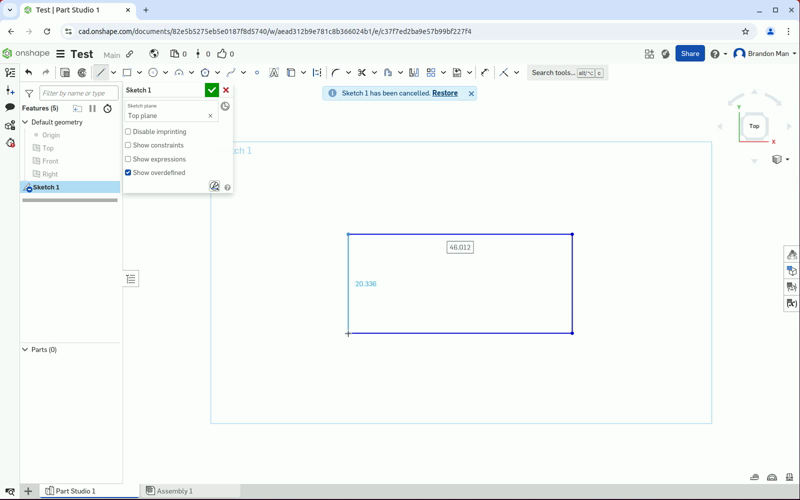
key(esc)
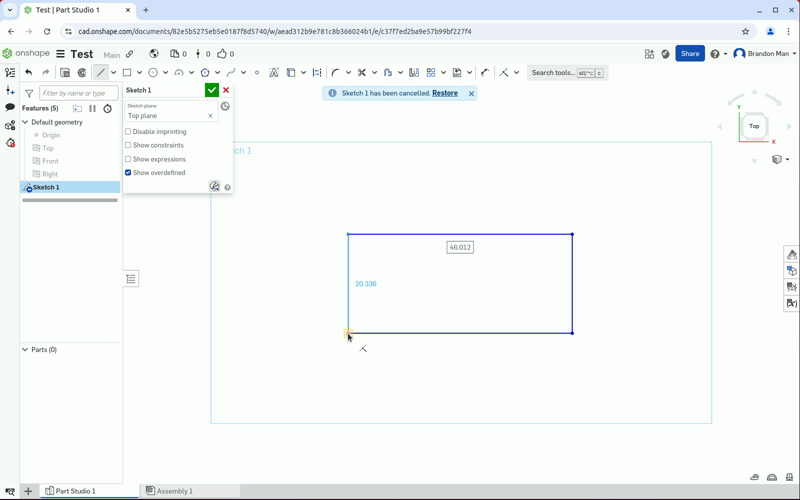
key(c)
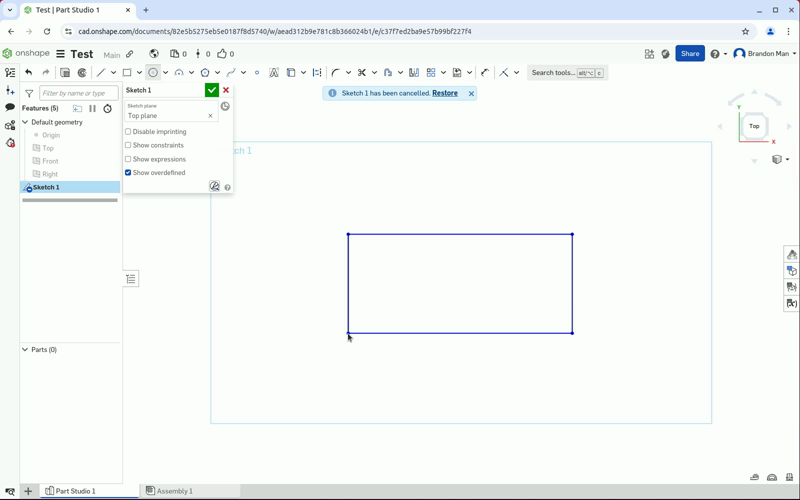
key_down(shift)
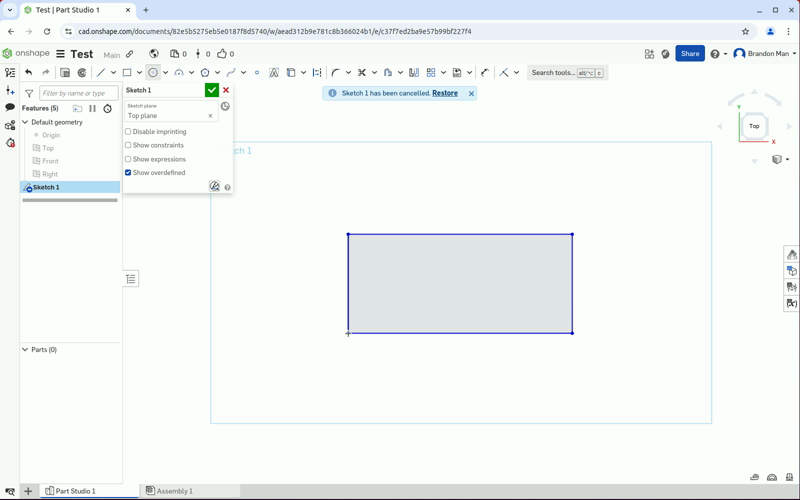
mouse_move(461, 283)
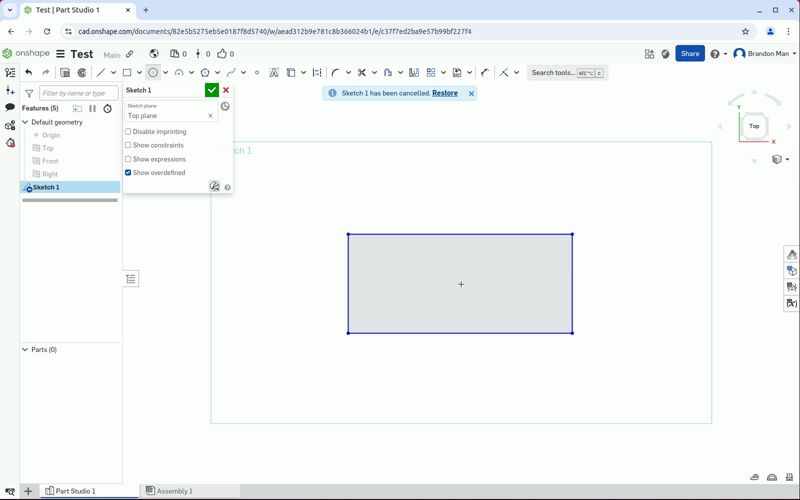
click(461, 283)
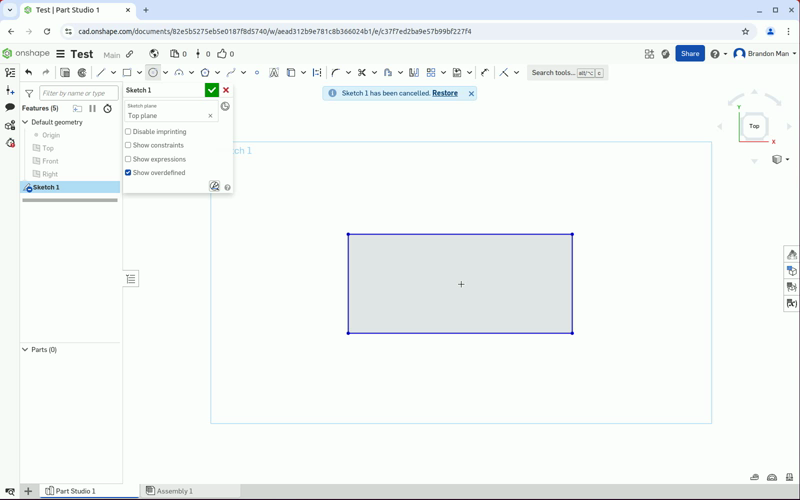
key_up(shift)
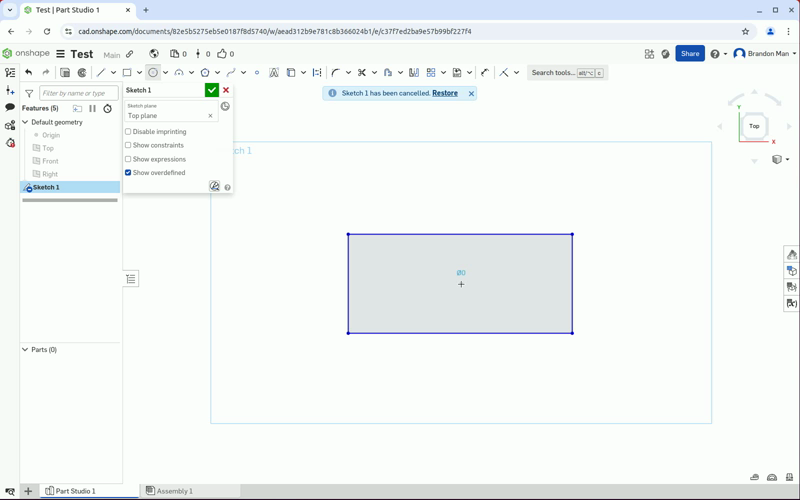
mouse_move(475, 283)
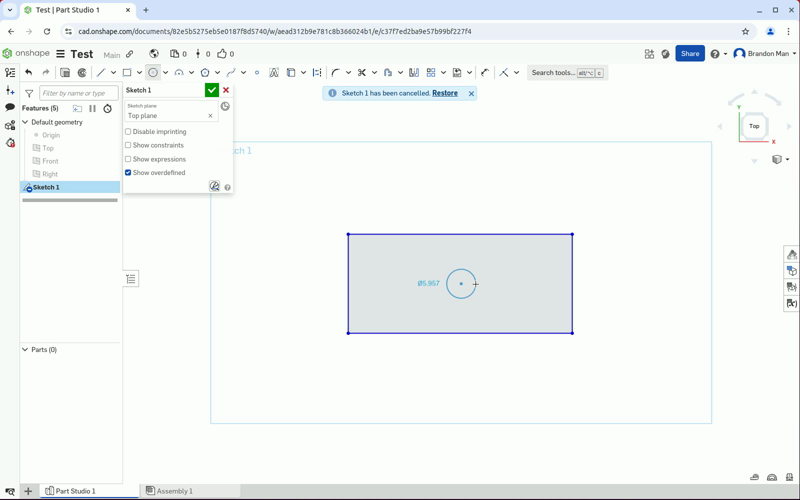
click(475, 283)
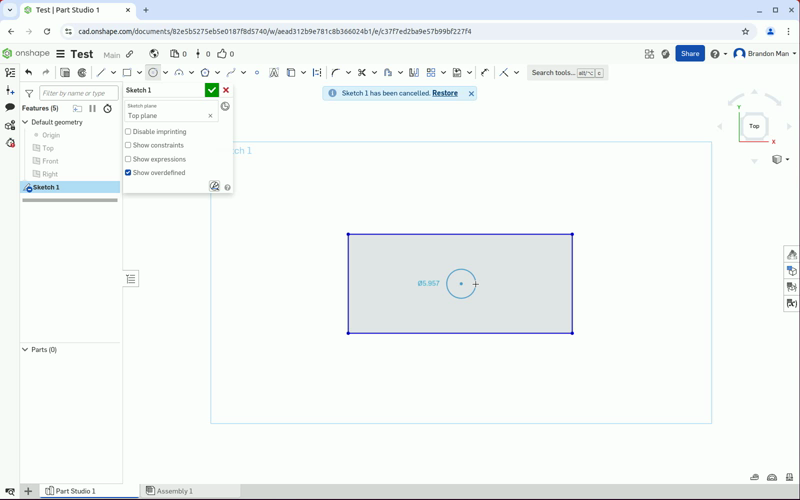
key(esc)
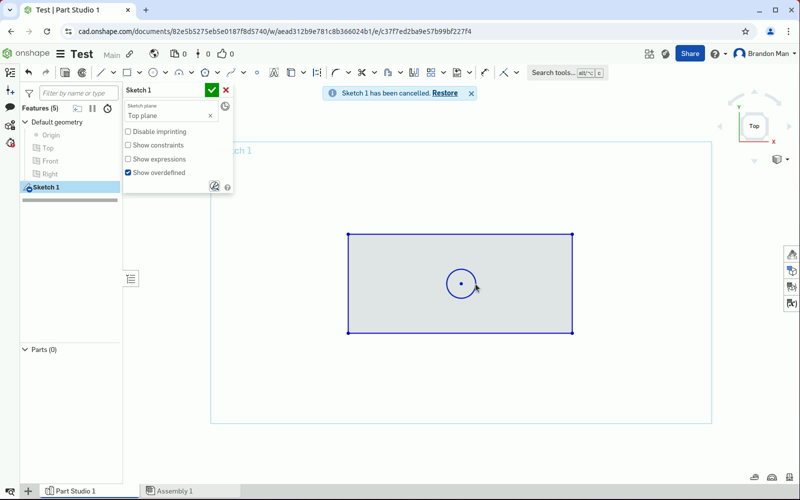
mouse_move(385, 271)
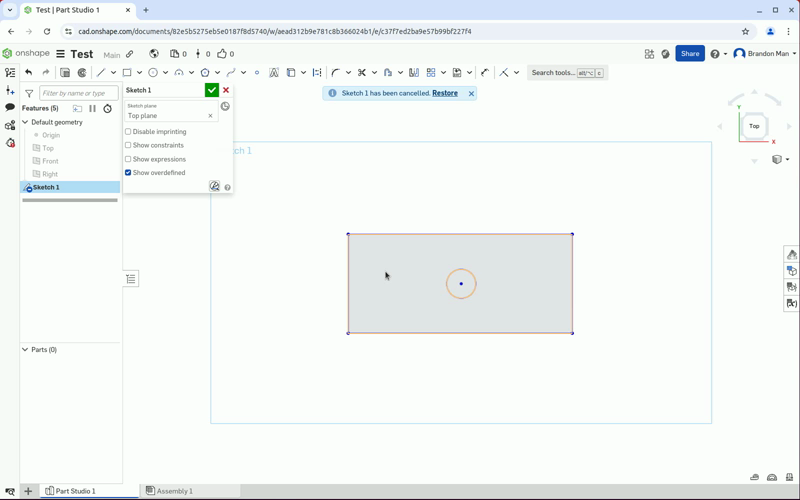
click(385, 271)
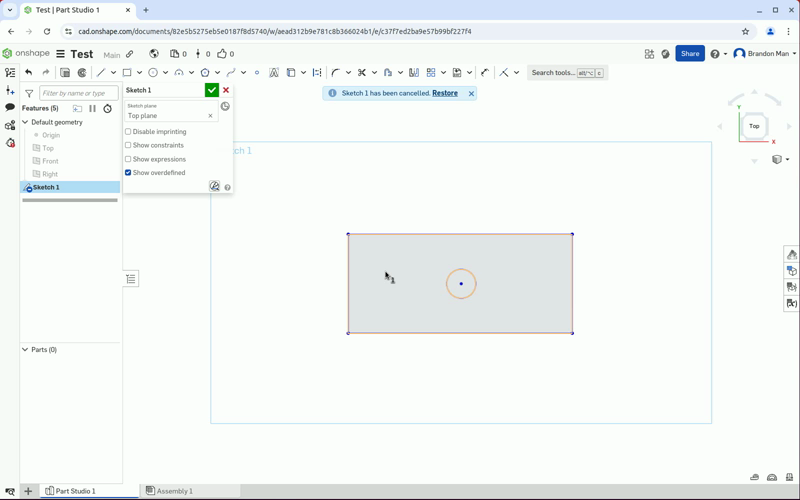
mouse_move(73, 352)
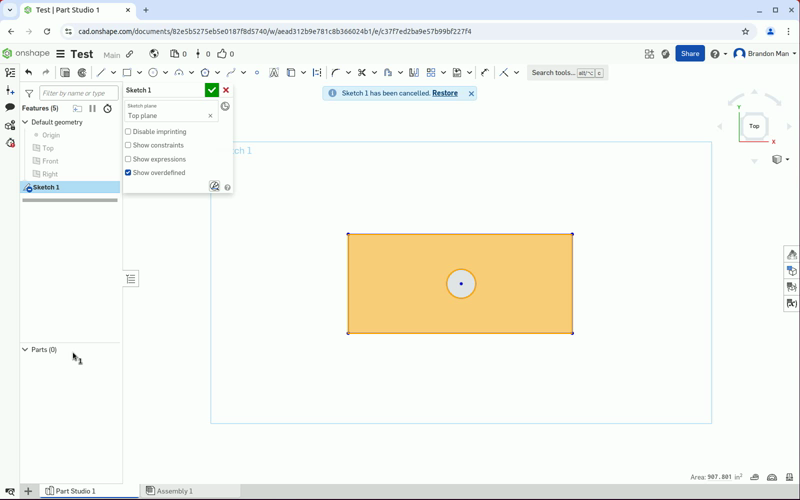
key(shift+y)
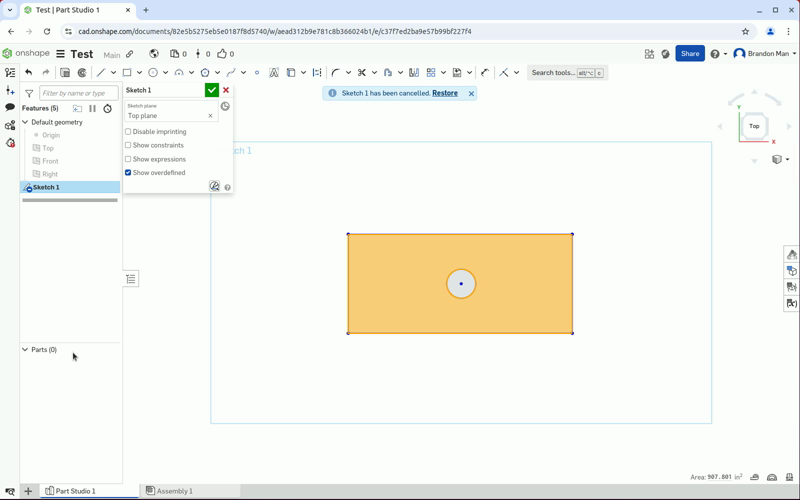
key(shift+e)
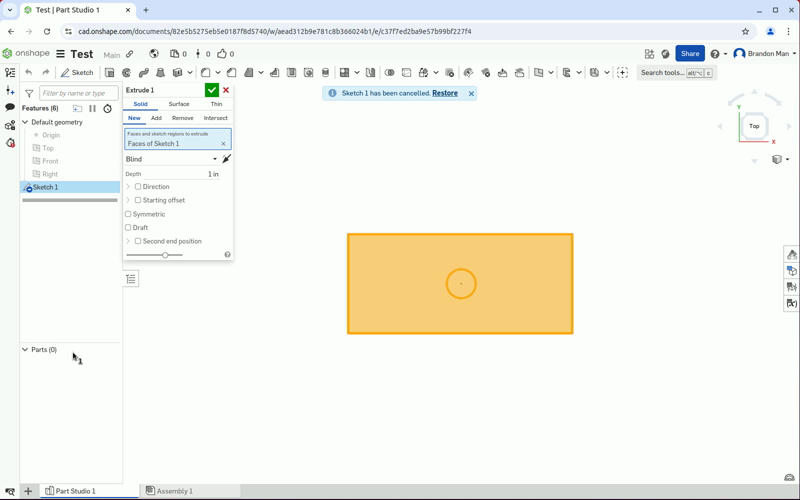
mouse_move(143, 106)
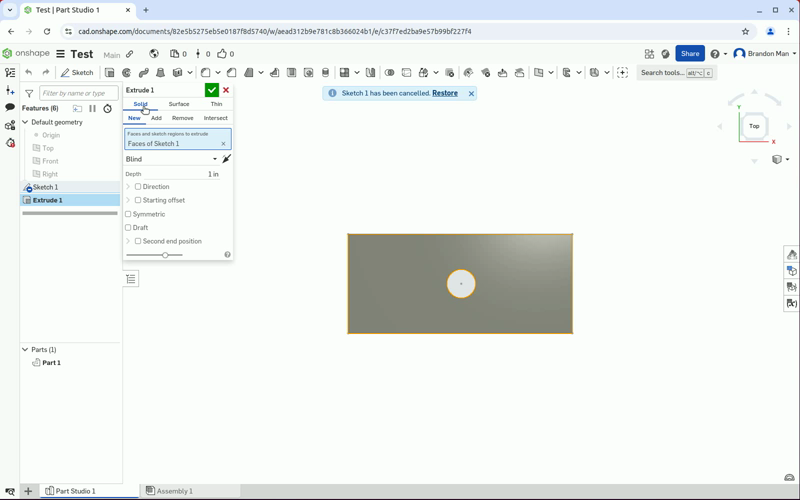
click(143, 106)
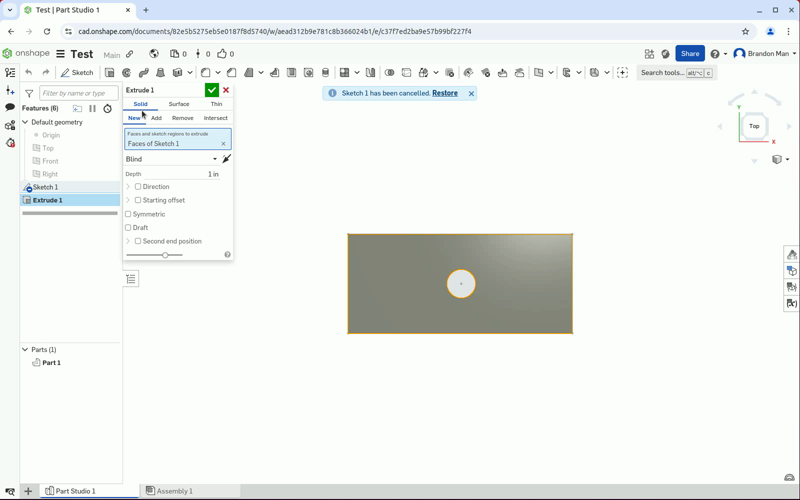
mouse_move(137, 120)
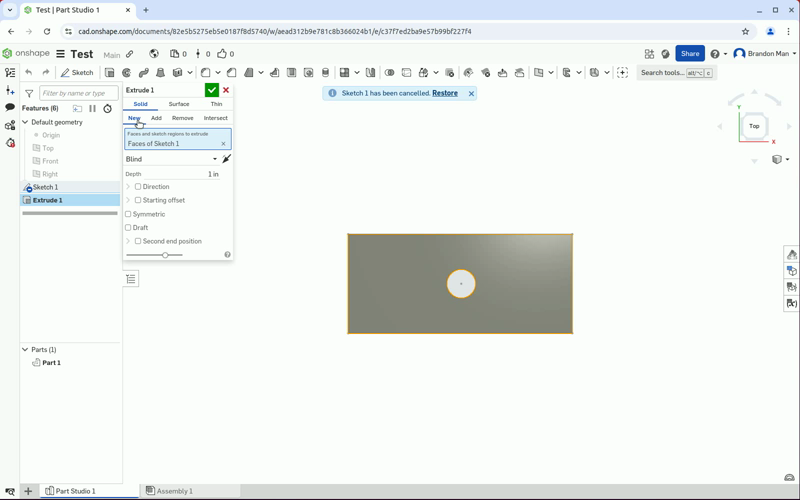
click(137, 120)
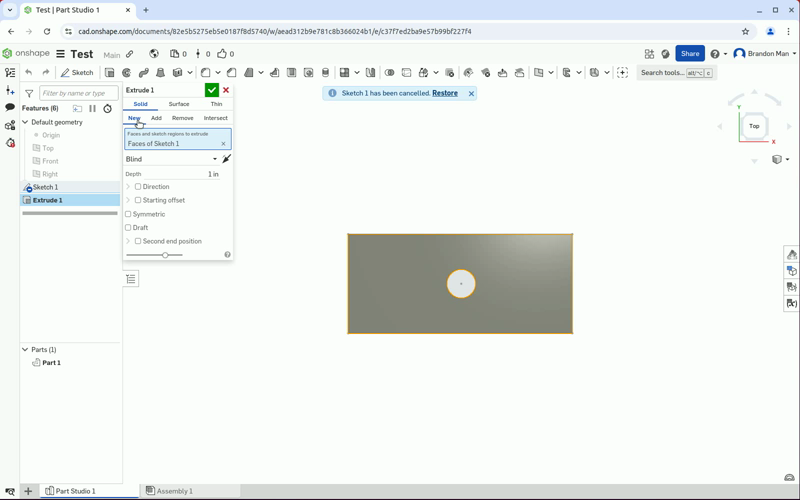
key(tab, 4)
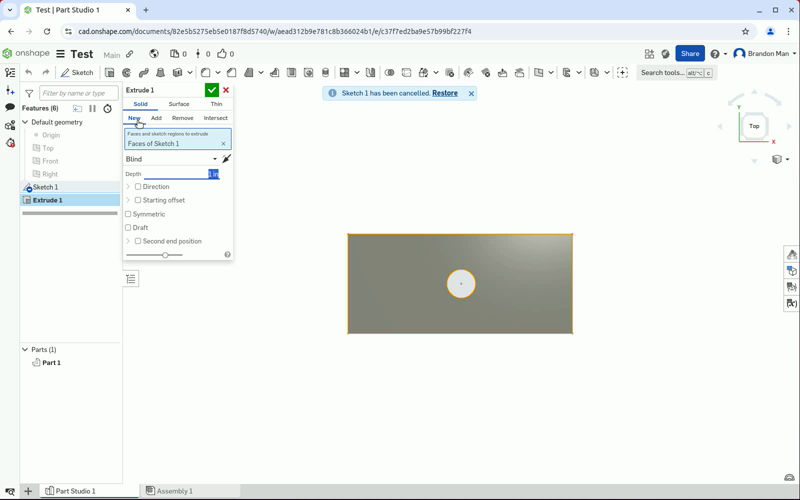
text(5.536)
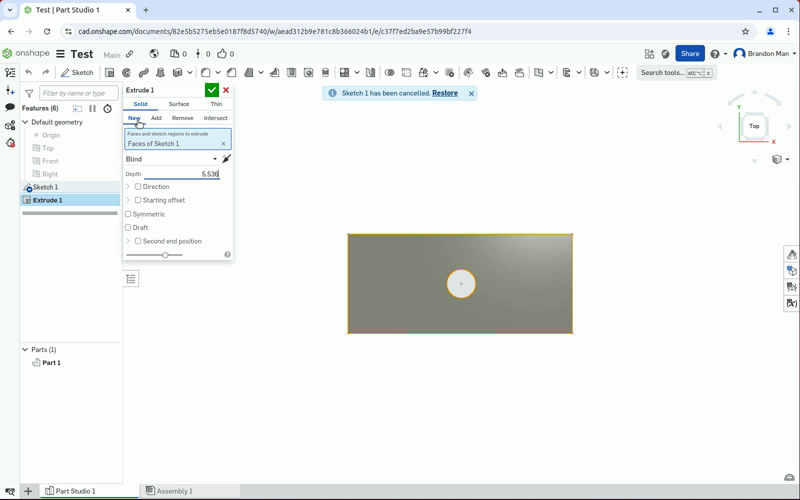
key(enter)
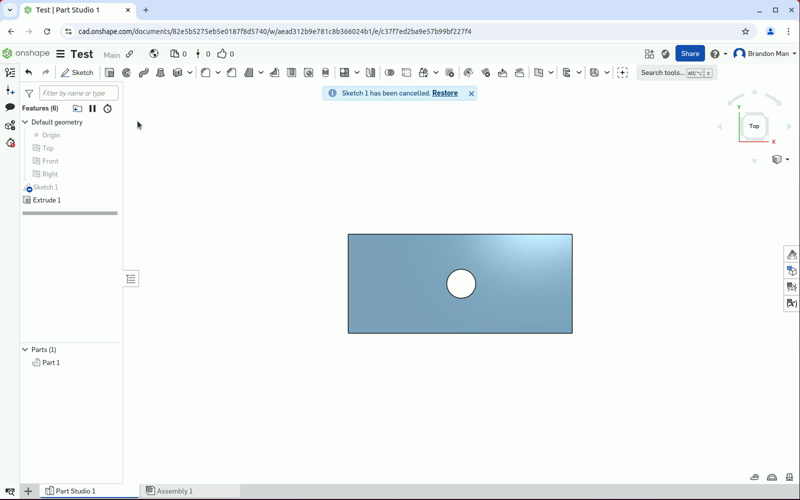
key(shift+h)
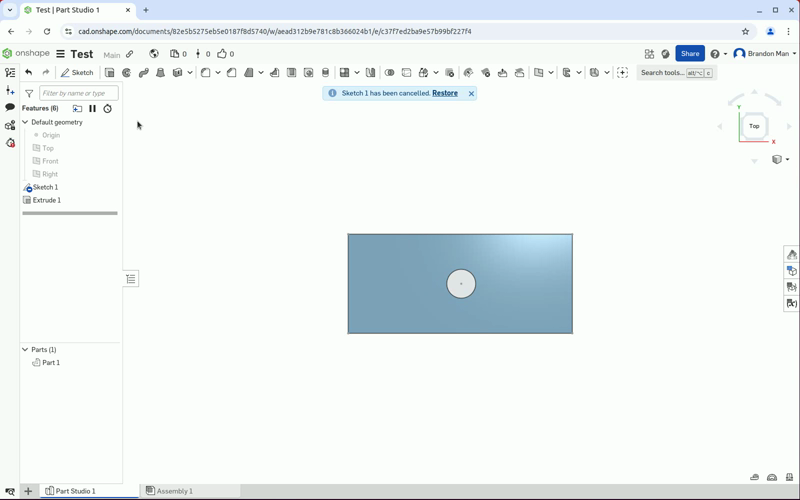
key(shift+h)
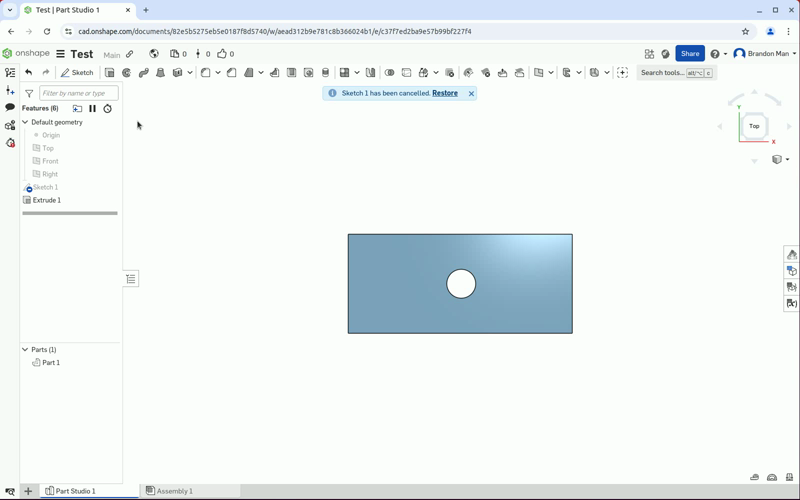
mouse_move(73, 189)
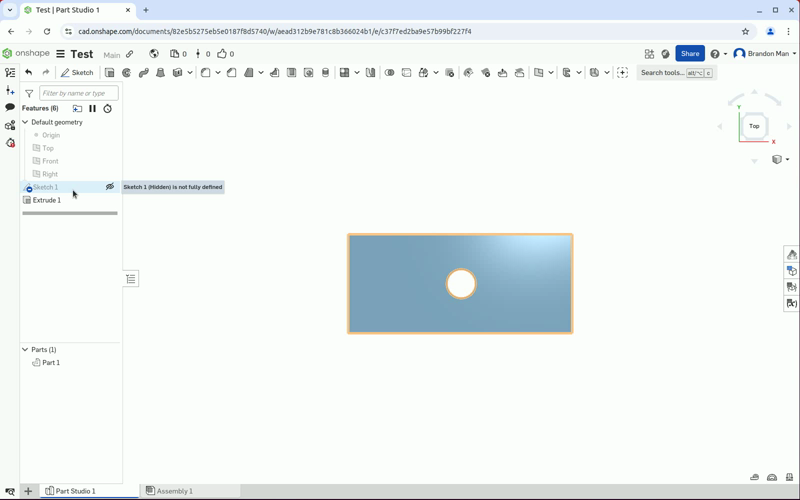
click(73, 189)
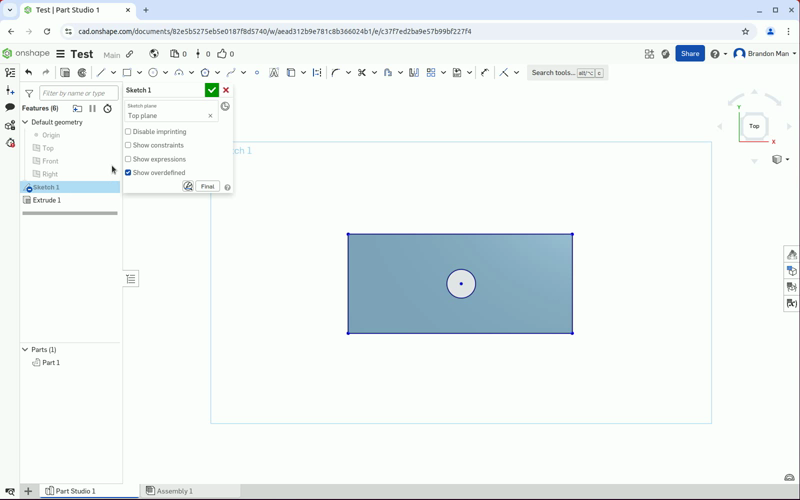
mouse_move(229, 92)
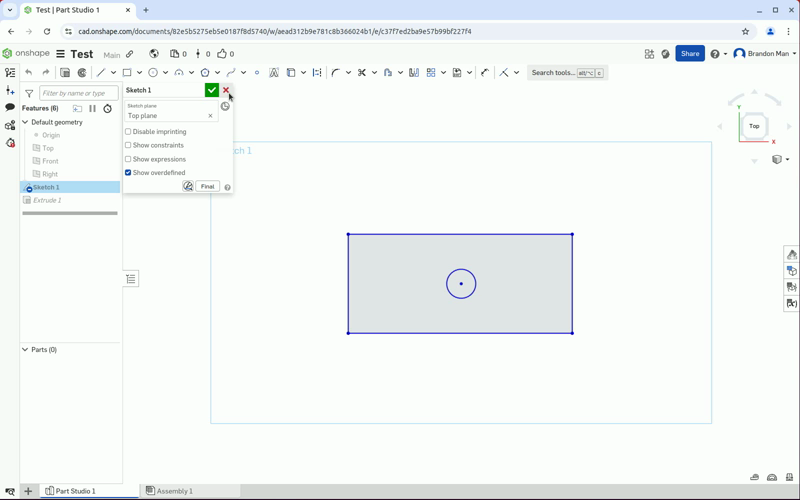
click(229, 92)
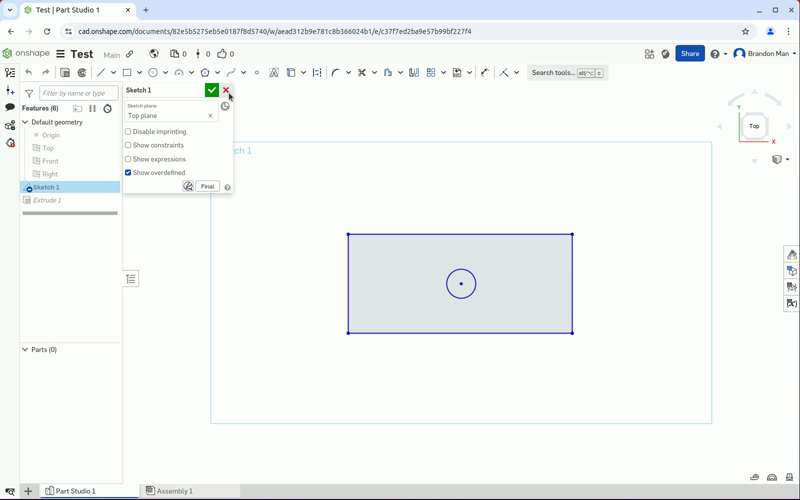
key(shift+s)
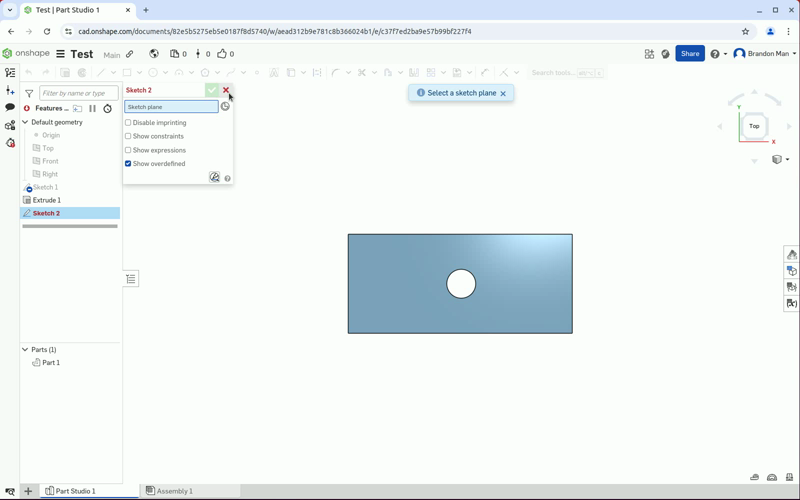
mouse_move(73, 150)
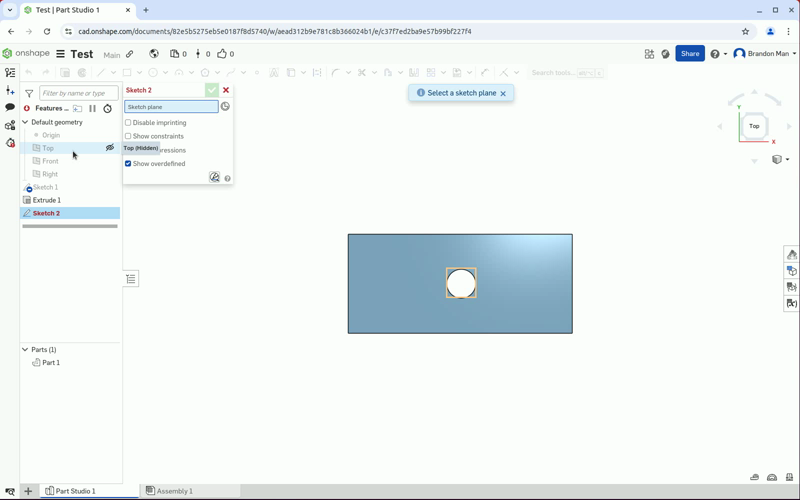
click(73, 150)
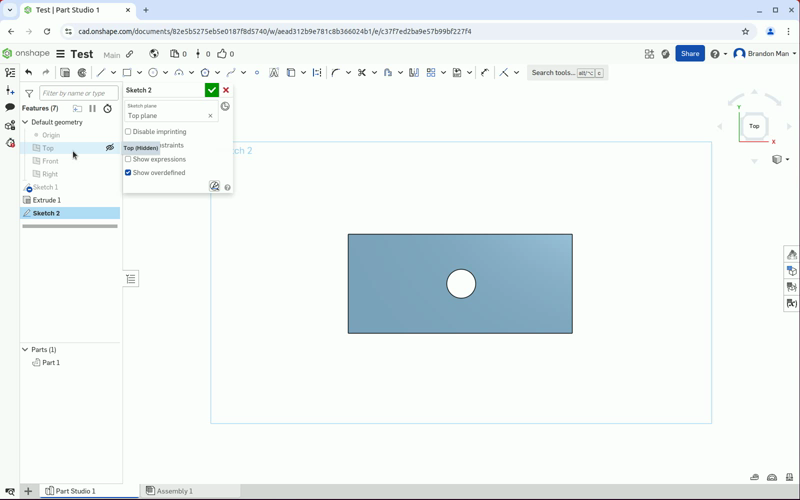
mouse_move(73, 352)
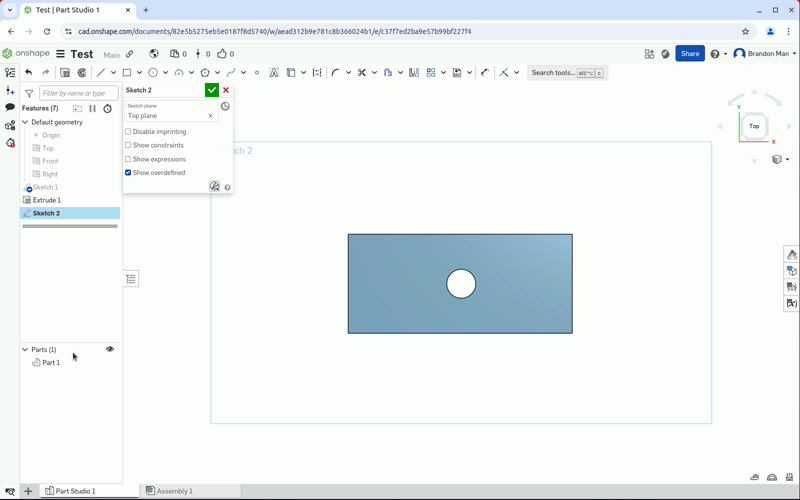
key(y)
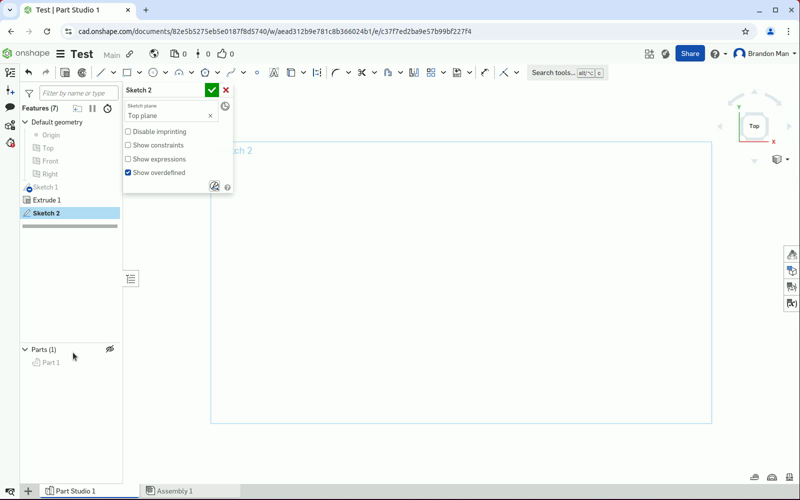
key(c)
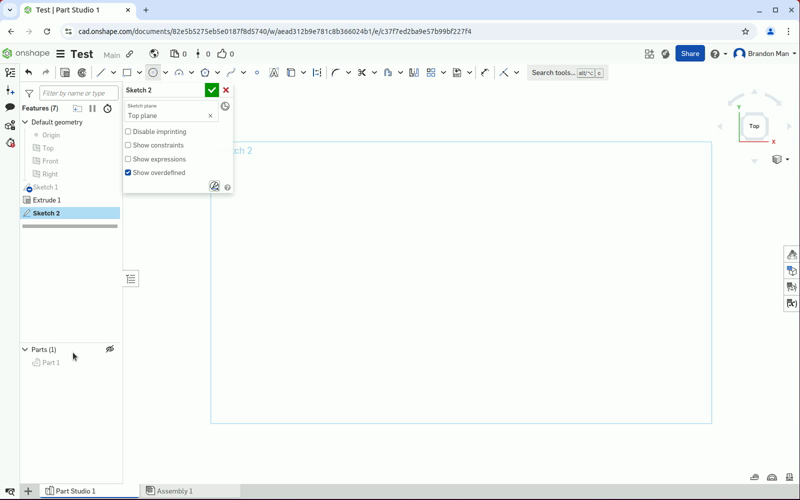
key_down(shift)
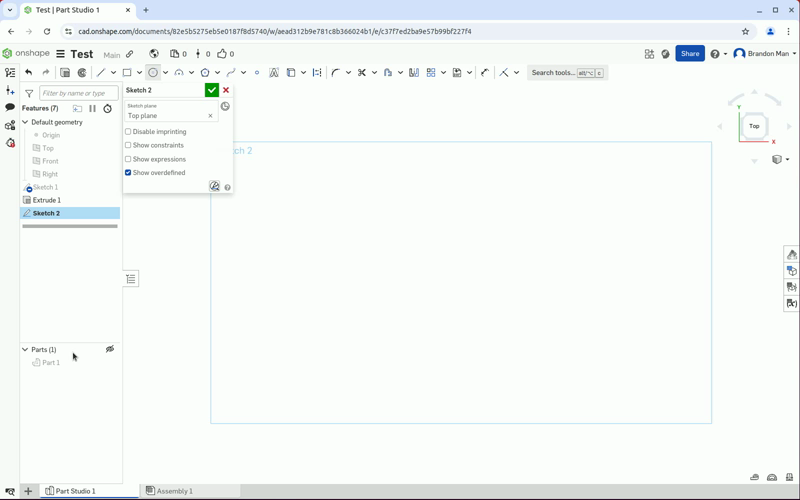
mouse_move(461, 282)
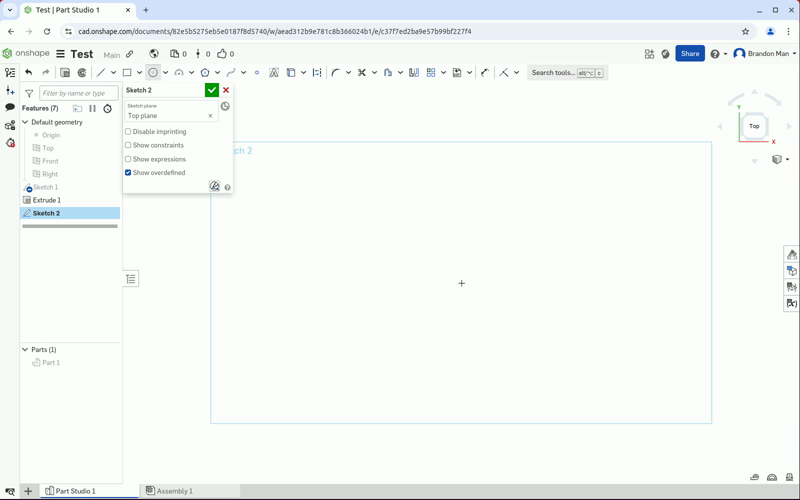
click(461, 282)
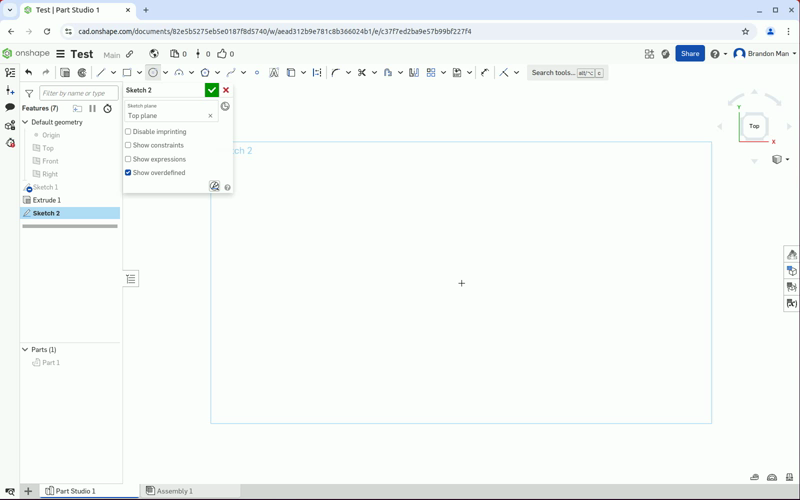
key_up(shift)
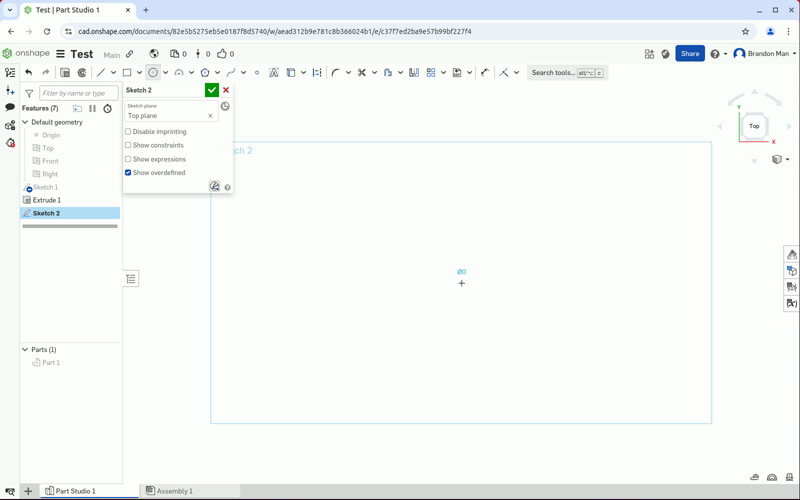
mouse_move(477, 282)
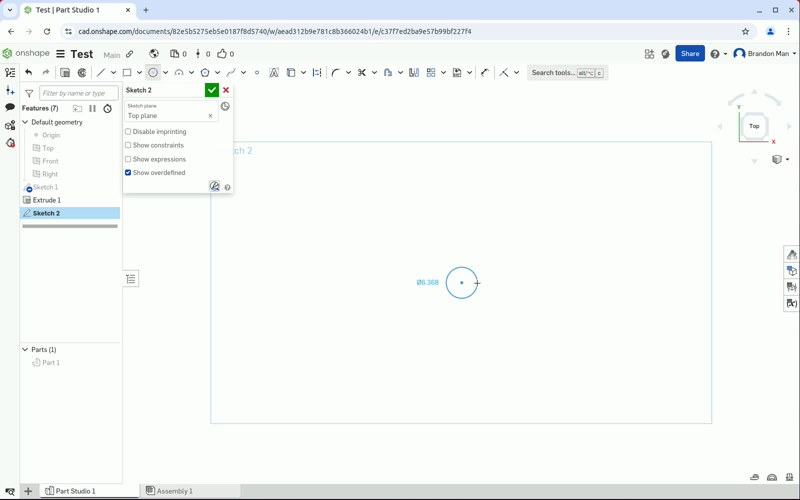
click(477, 282)
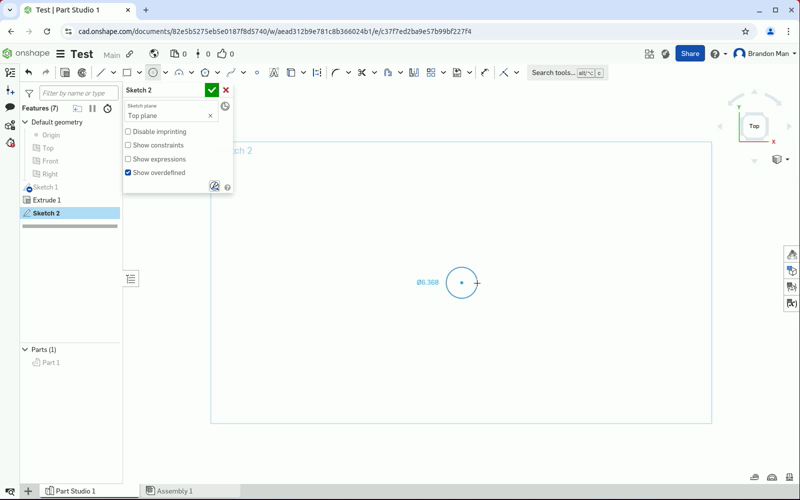
key(esc)
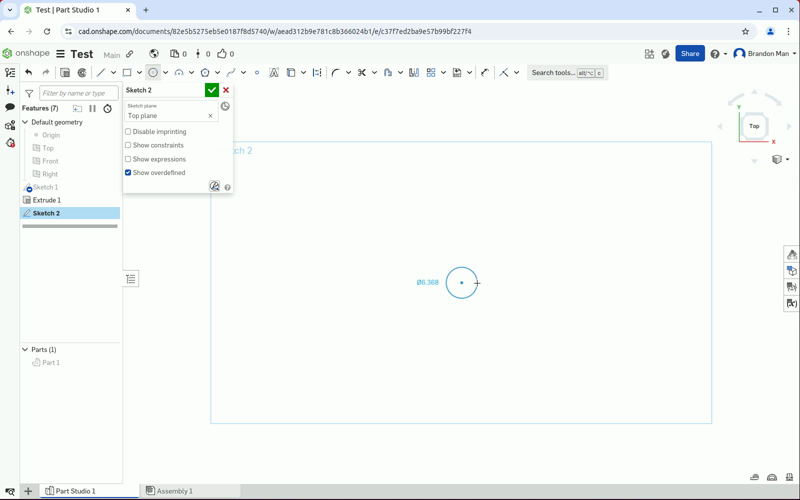
mouse_move(455, 281)
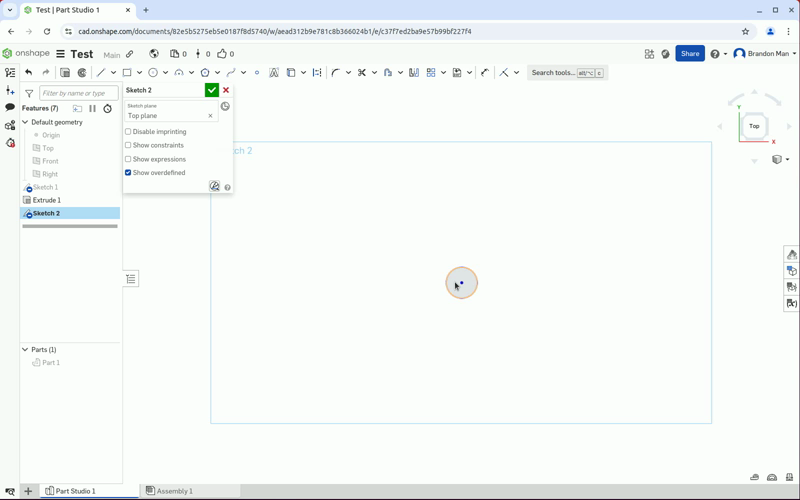
scroll(6)
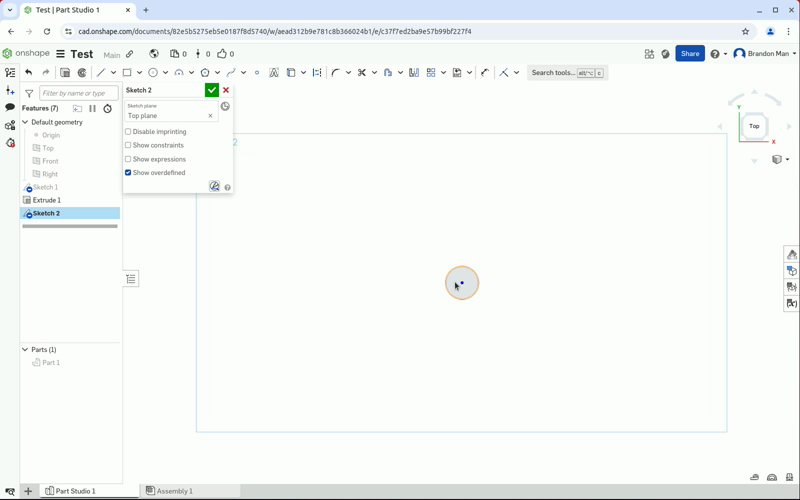
scroll(6)
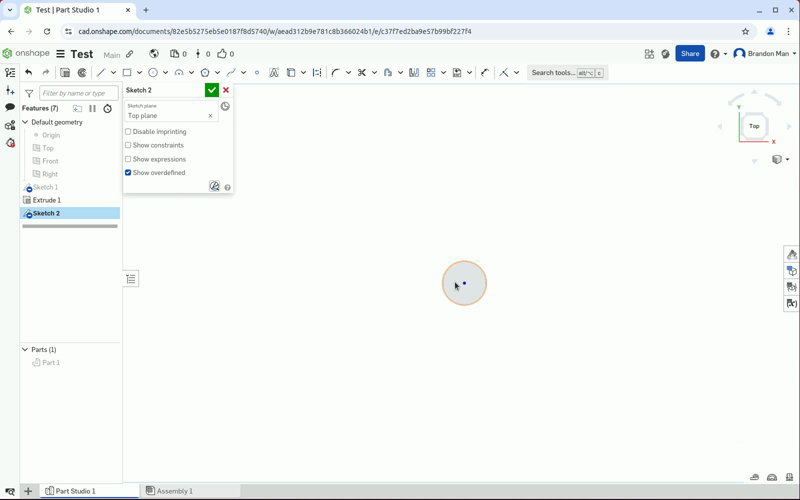
scroll(6)
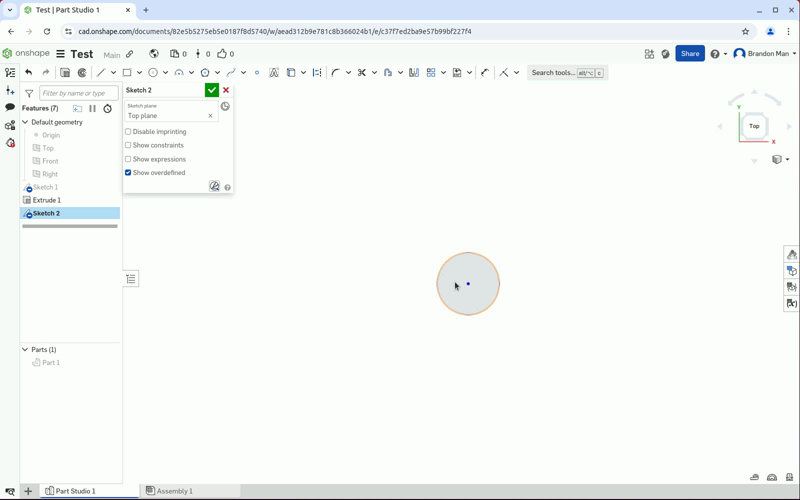
scroll(6)
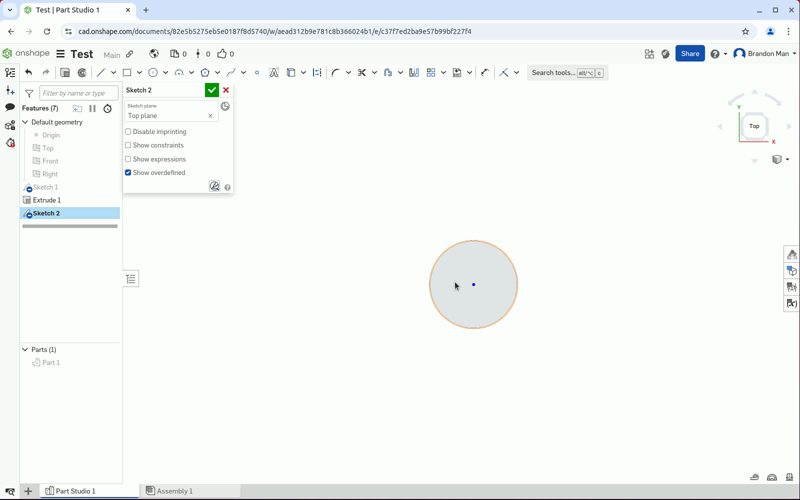
scroll(6)
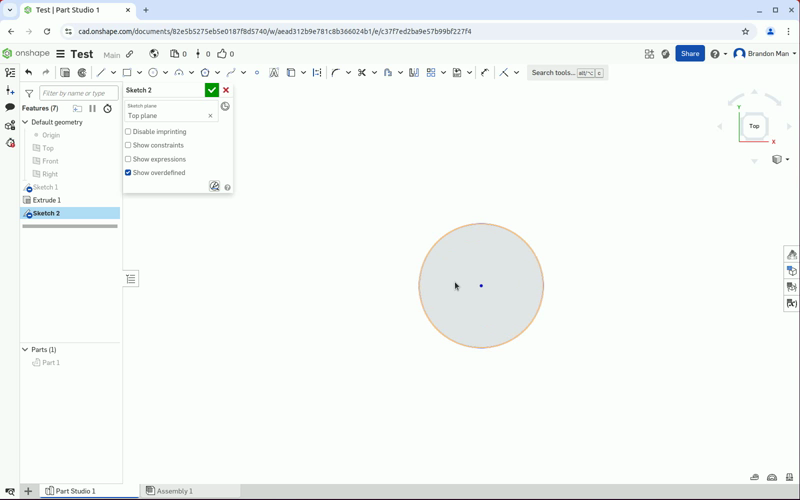
scroll(6)
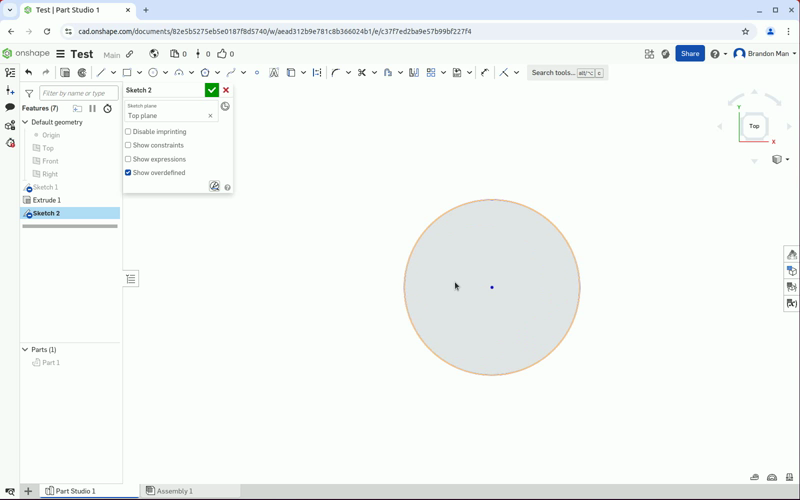
scroll(6)
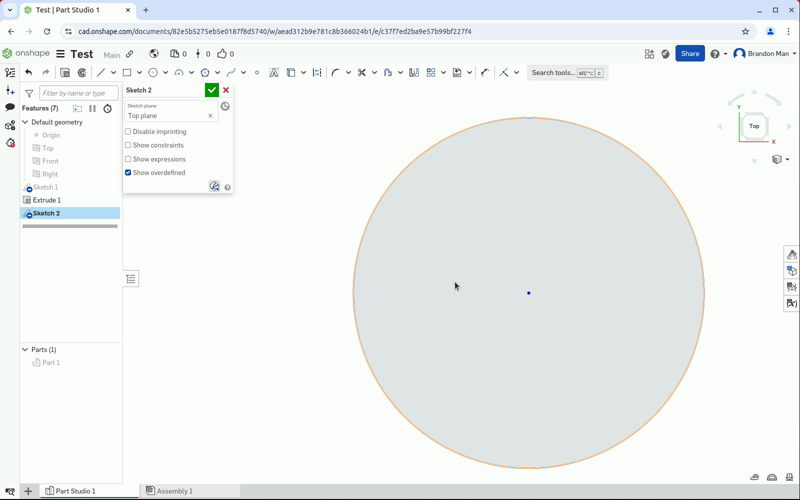
click(455, 281)
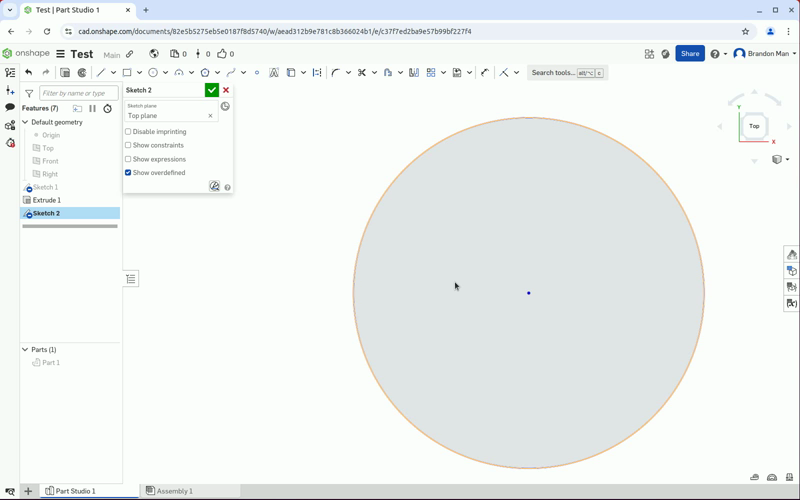
scroll(-6)
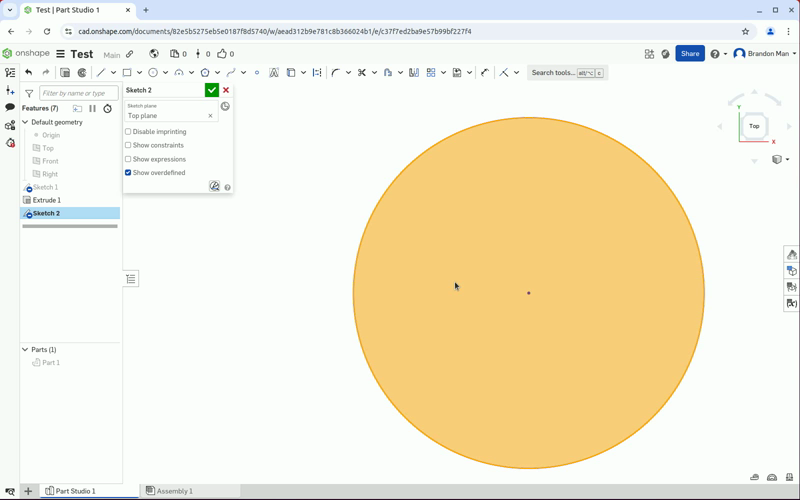
scroll(-6)
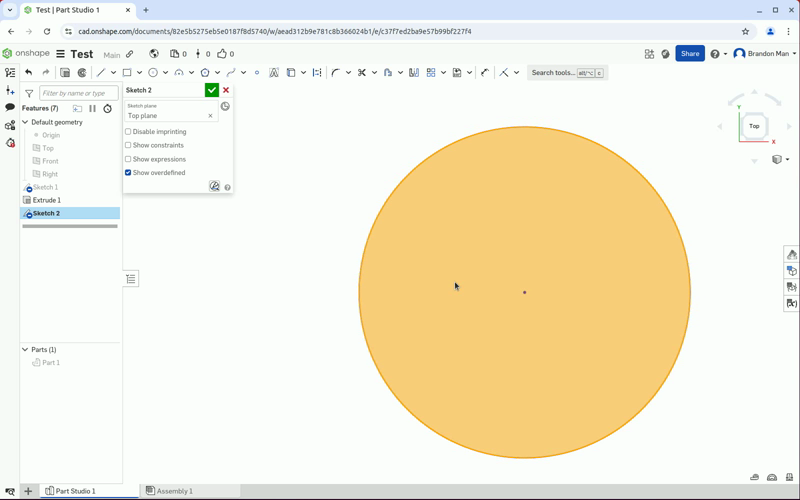
scroll(-6)
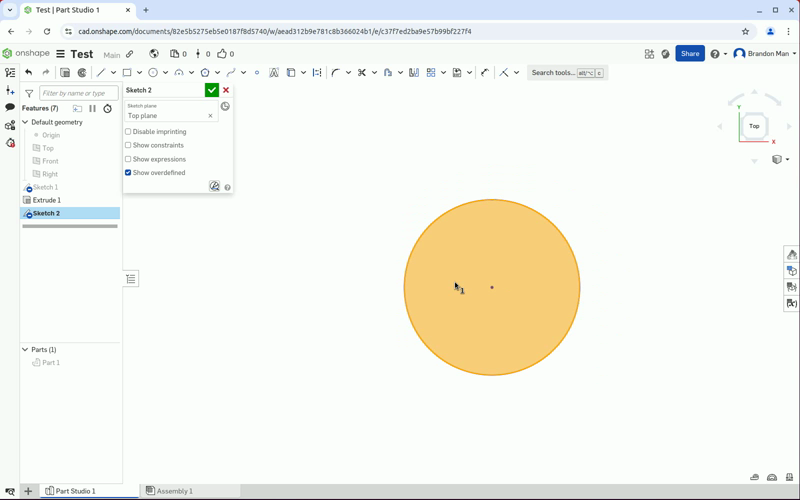
scroll(-6)
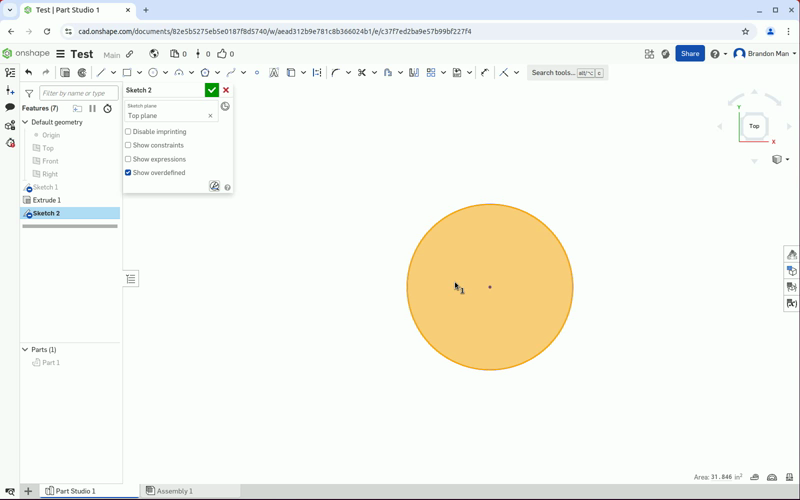
scroll(-6)
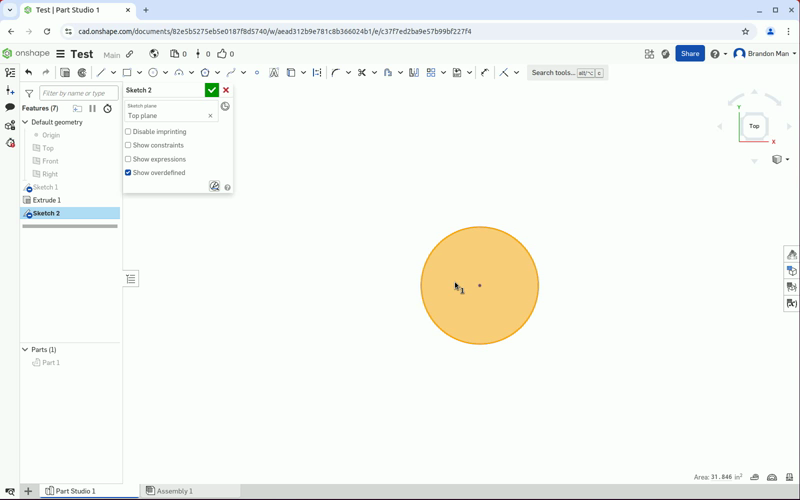
scroll(-6)
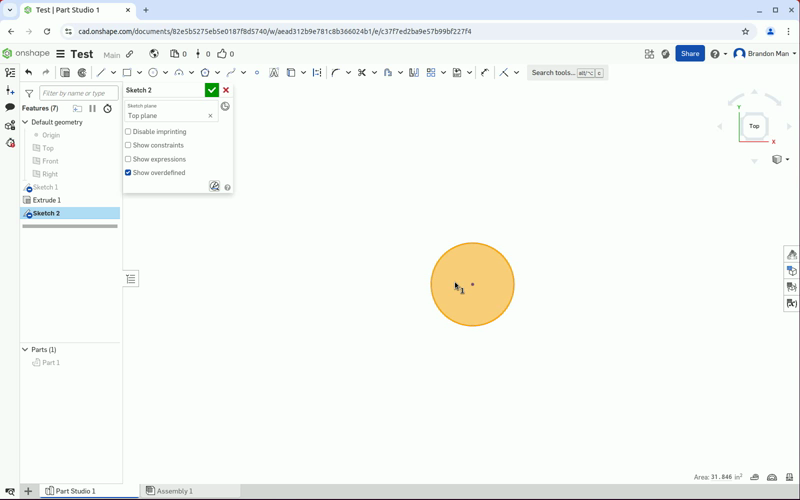
scroll(-6)
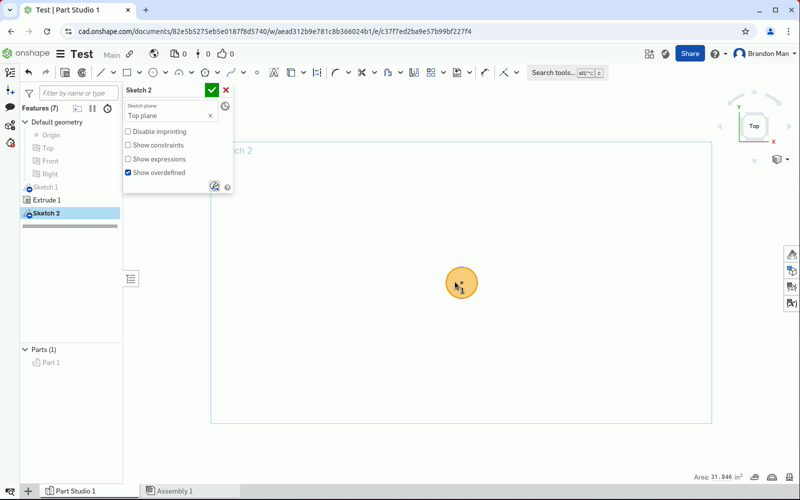
mouse_move(73, 352)
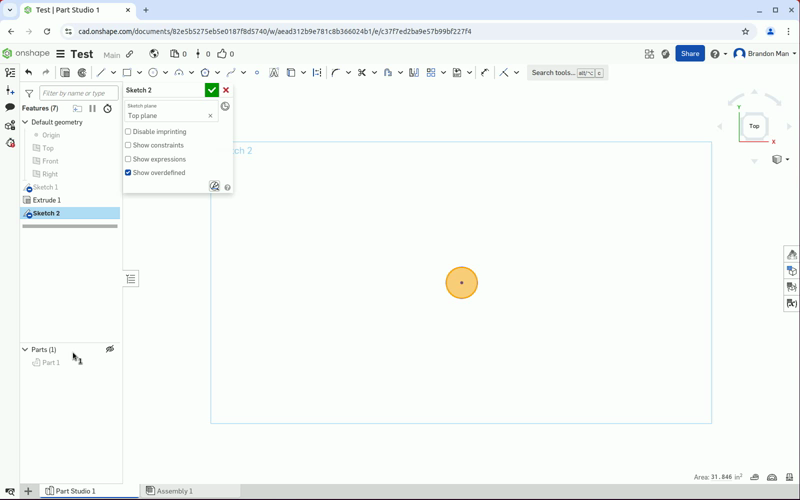
key(shift+y)
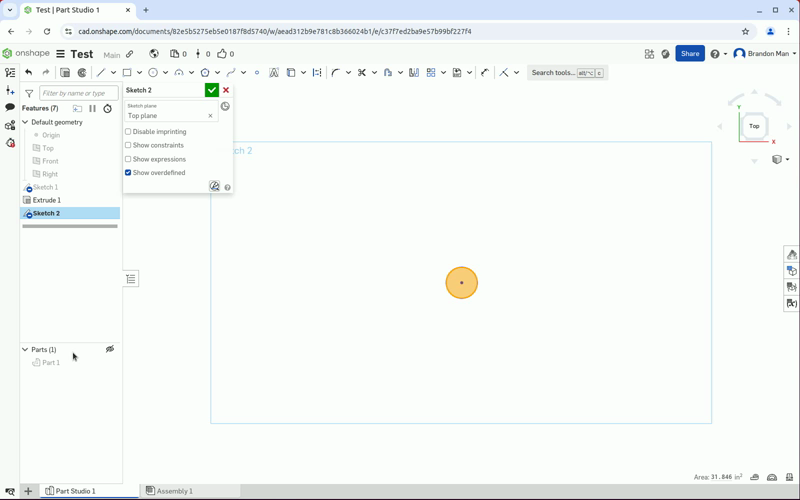
key(shift+e)
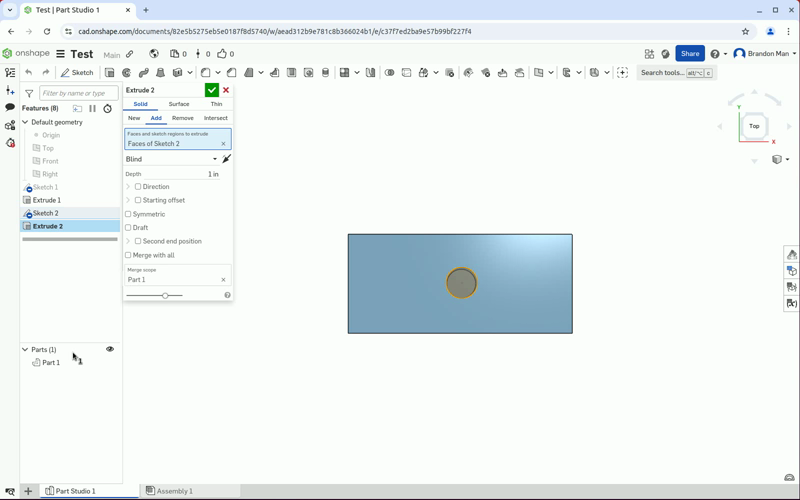
mouse_move(143, 106)
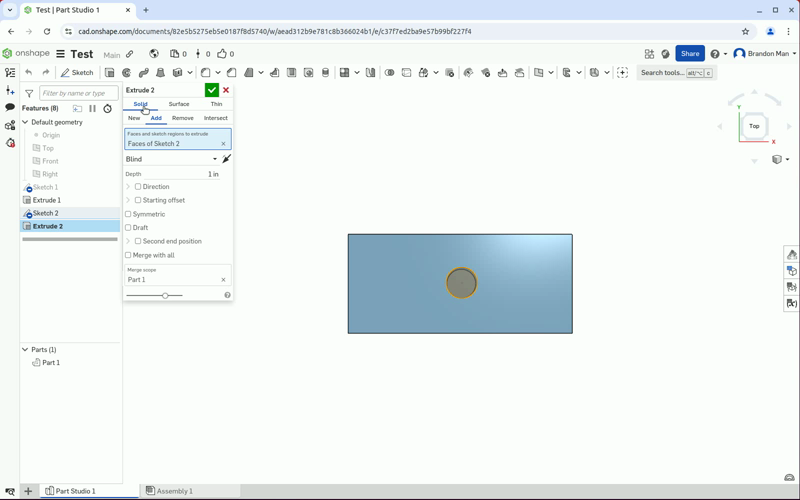
click(143, 106)
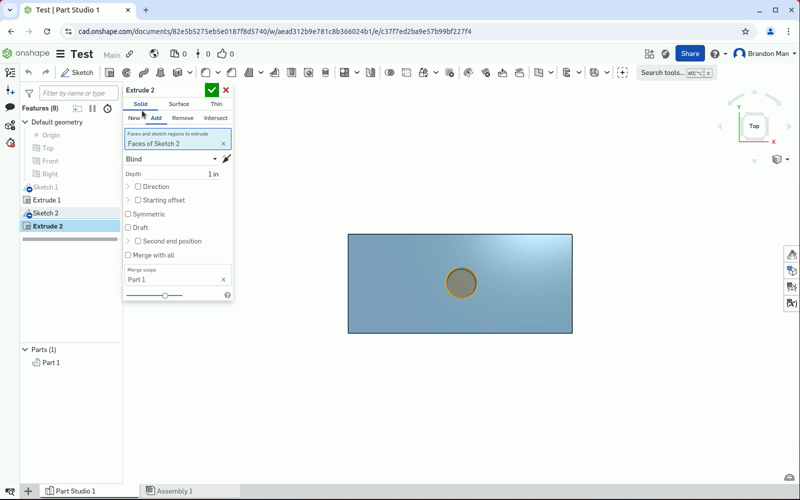
mouse_move(137, 120)
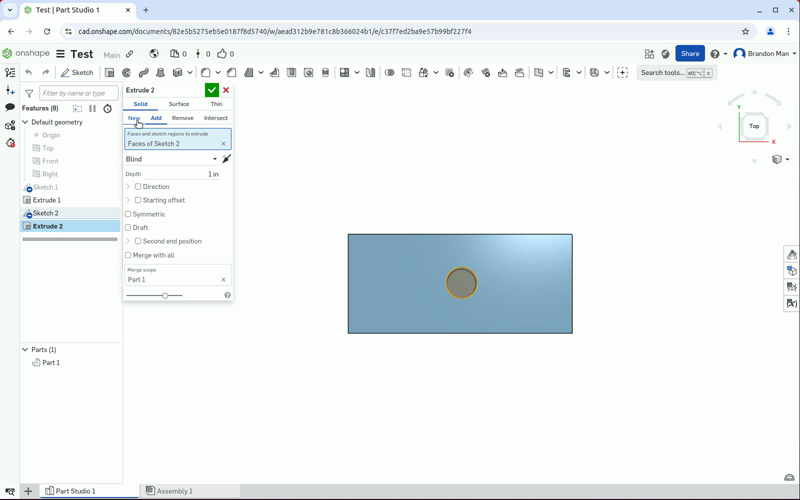
click(137, 120)
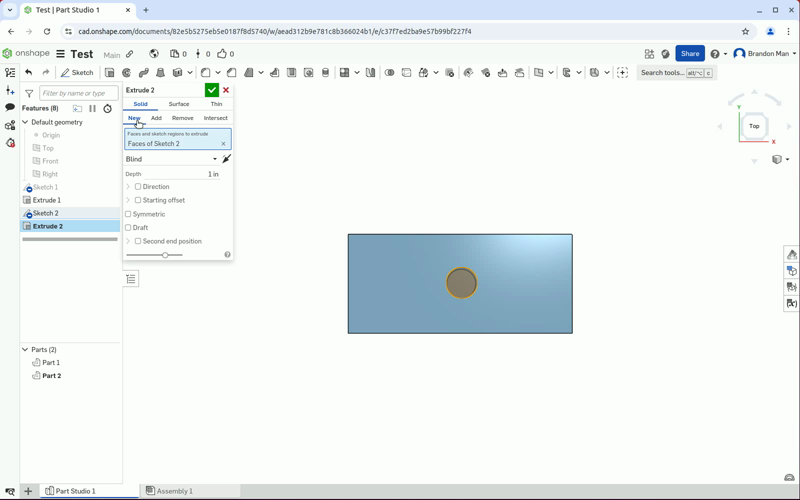
key(tab, 4)
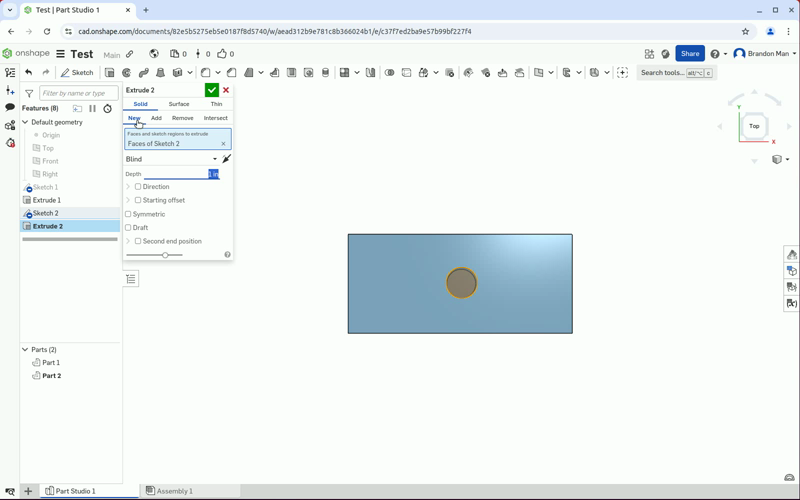
text(5.536)
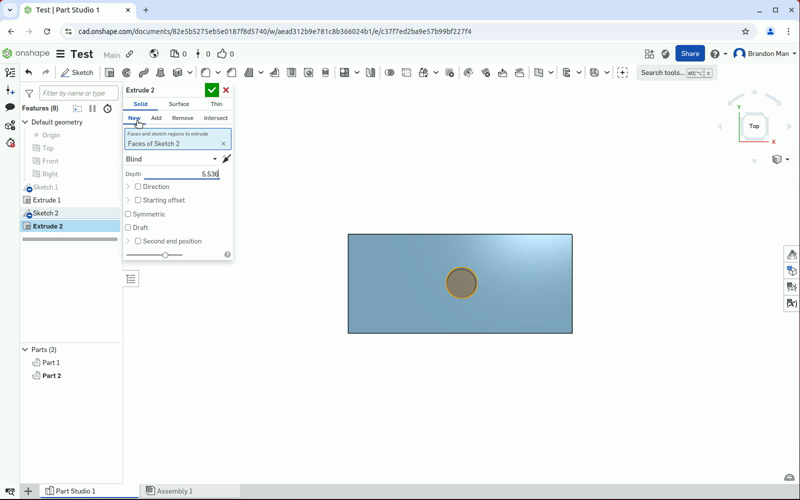
key(enter)
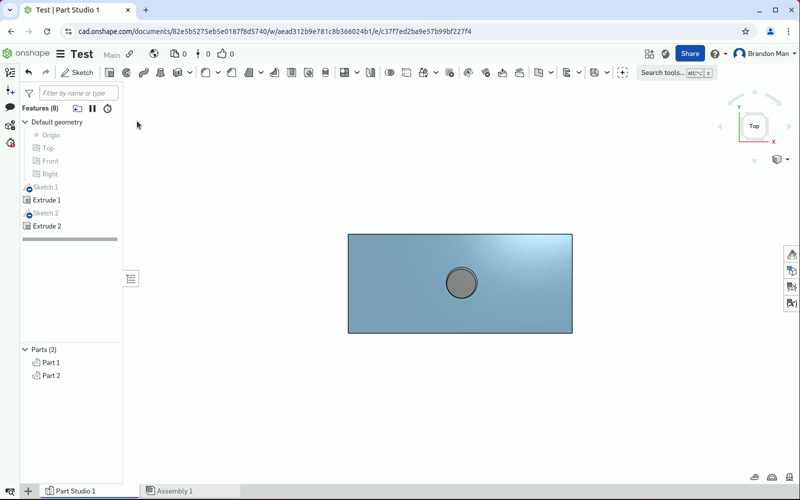
key(shift+h)
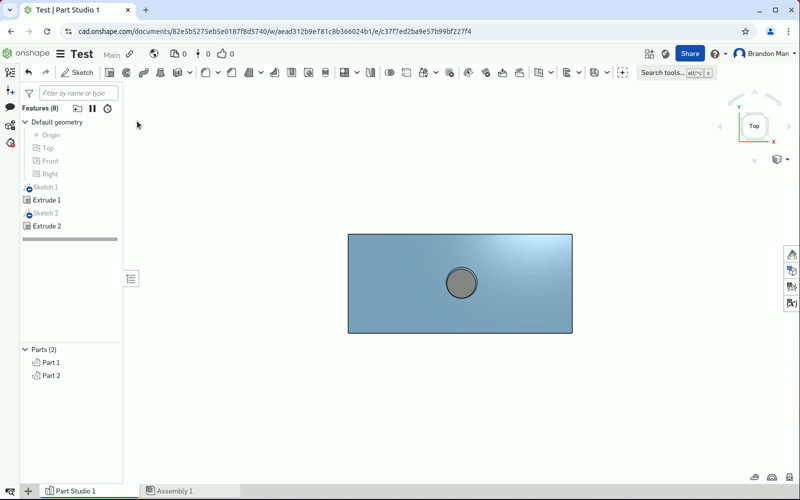
key(shift+h)
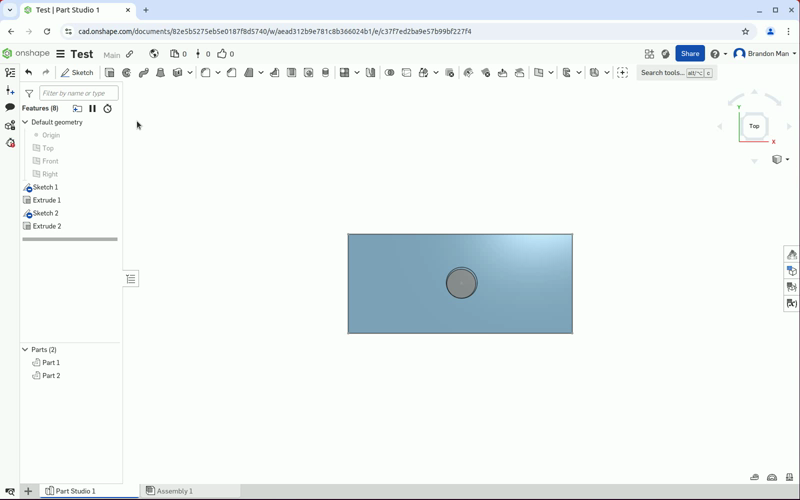
key(shift+7)
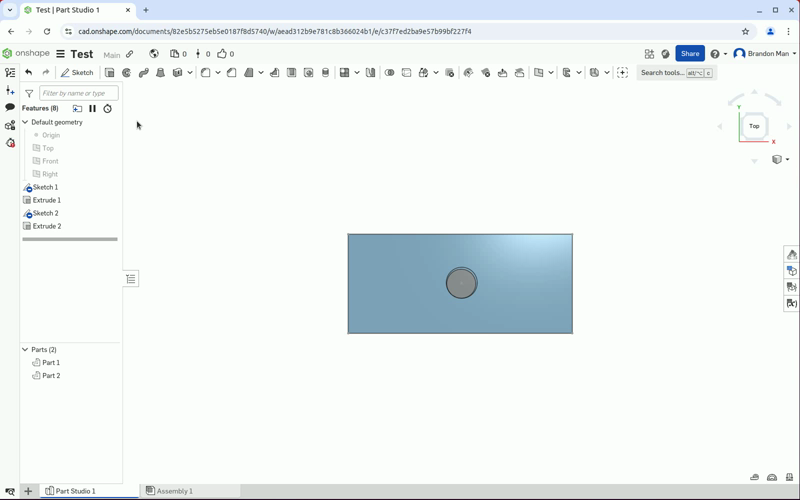
key(up, 3)
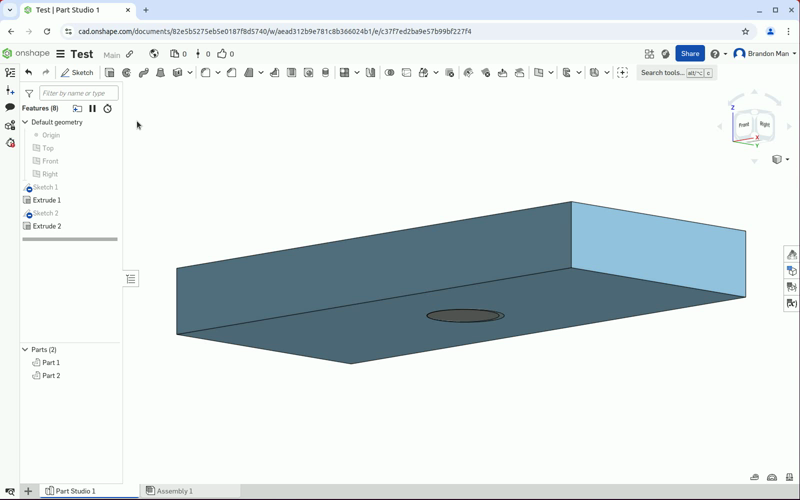
key(left, 3)
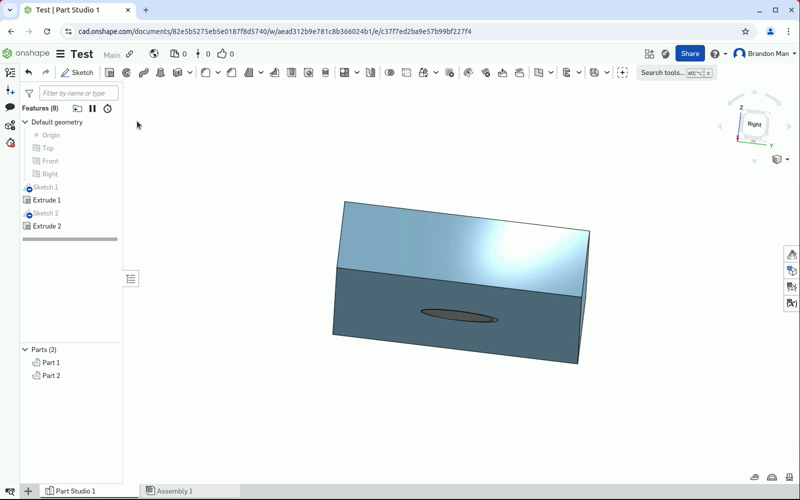
key(right, 3)
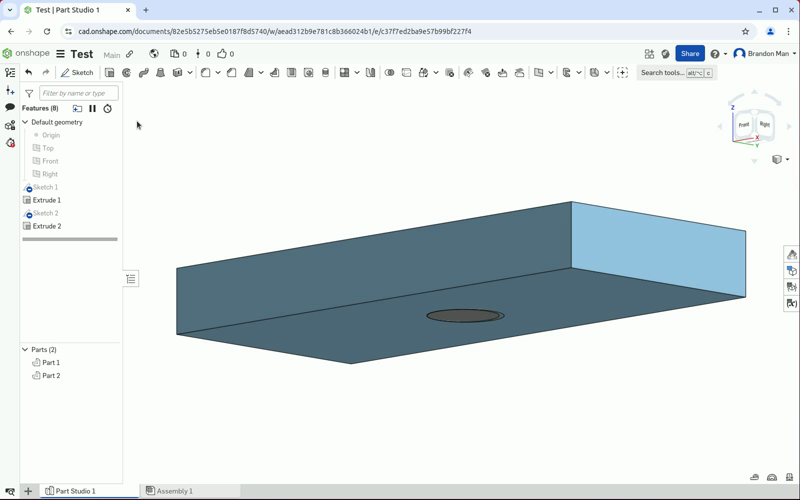
key(down, 3)
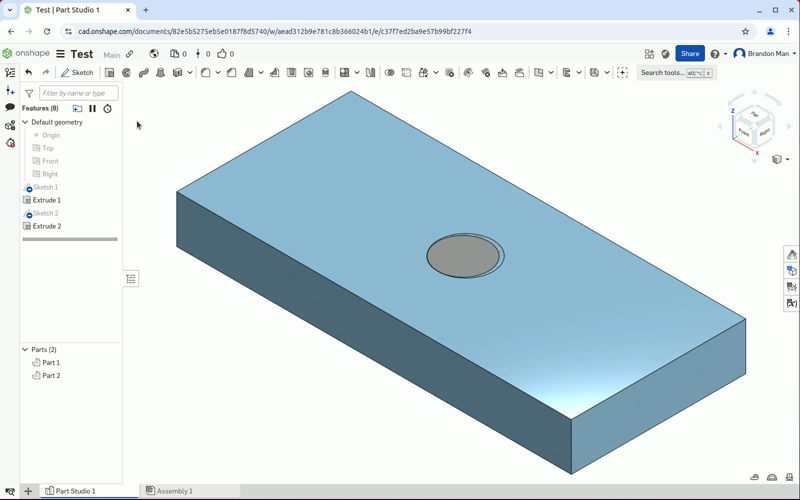
mouse_move(73, 189)
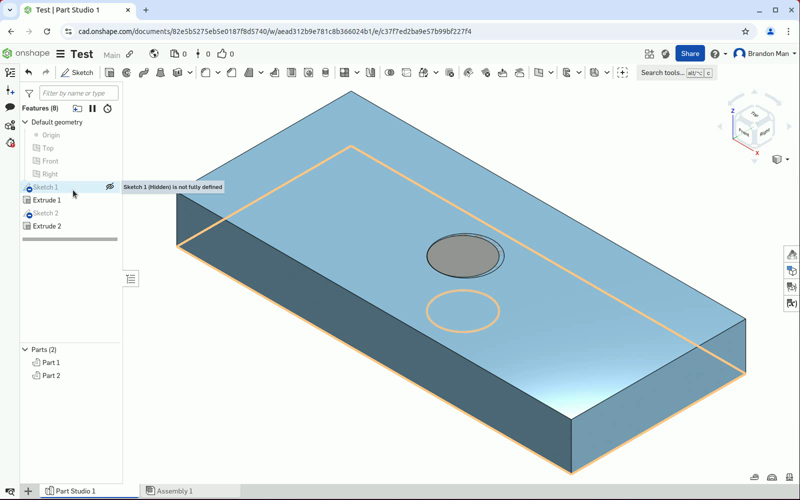
click(73, 189)